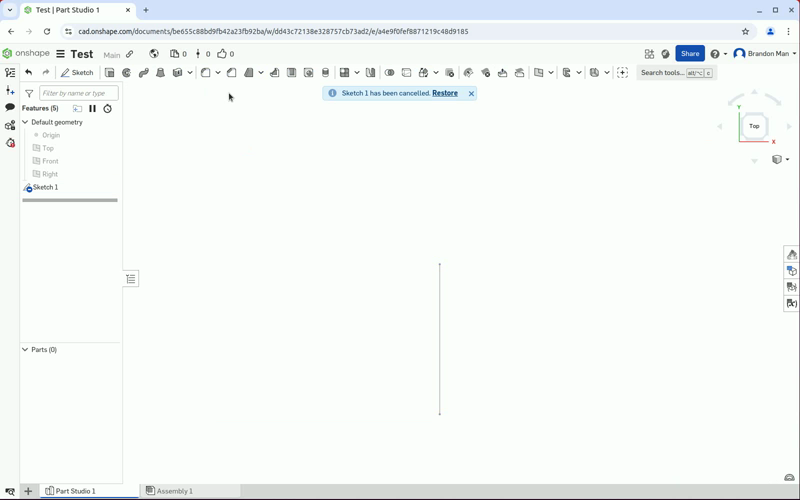
key(shift+h)
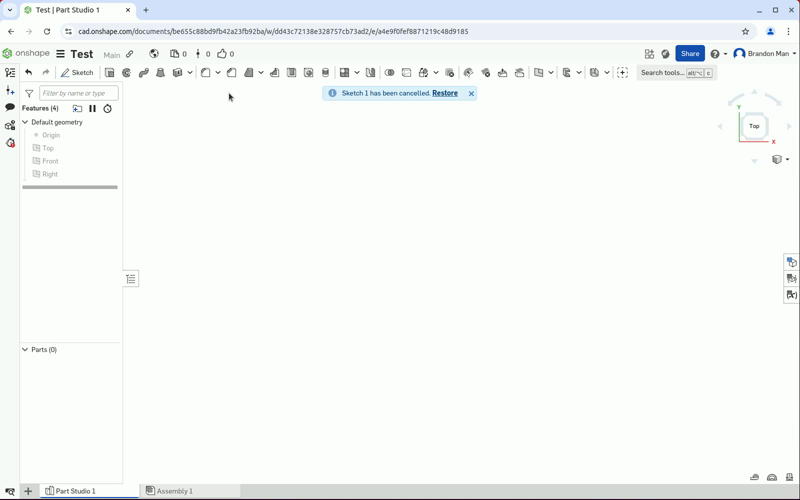
mouse_move(73, 352)
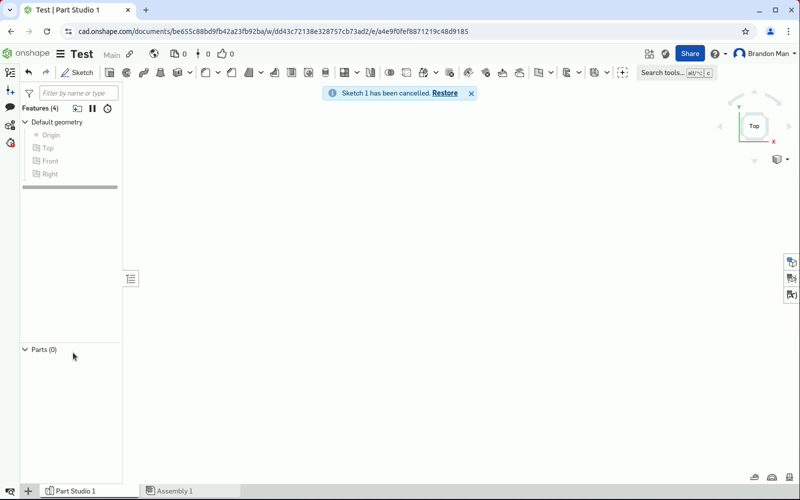
key(y)
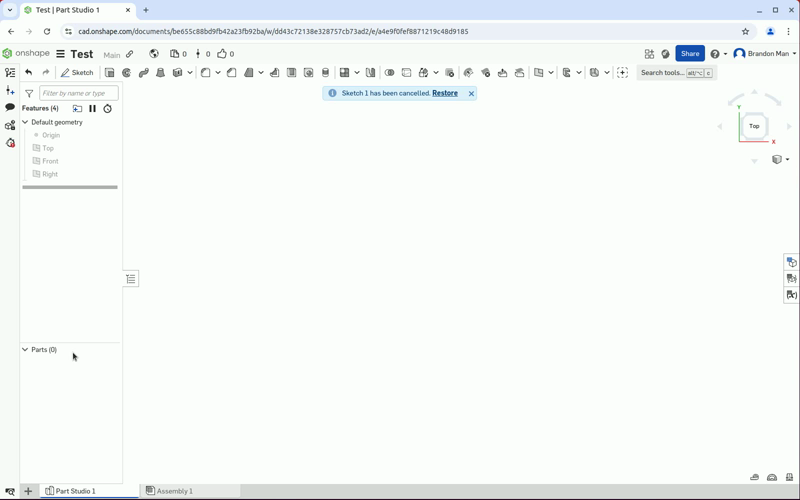
key(shift+p)
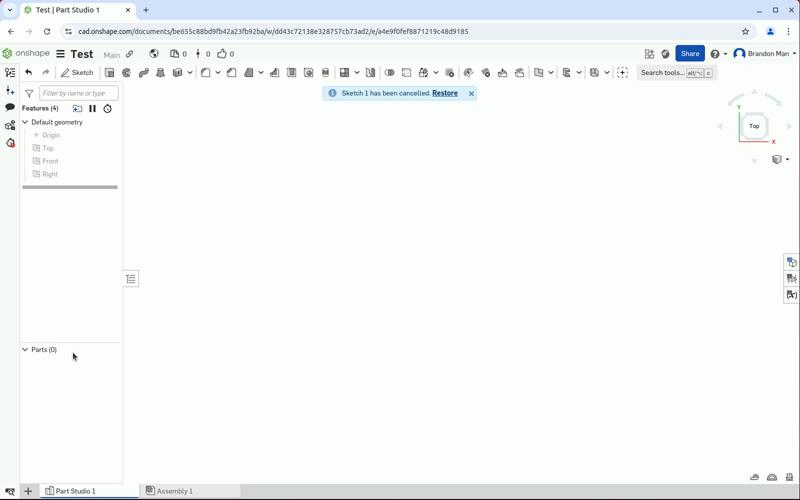
key(space)
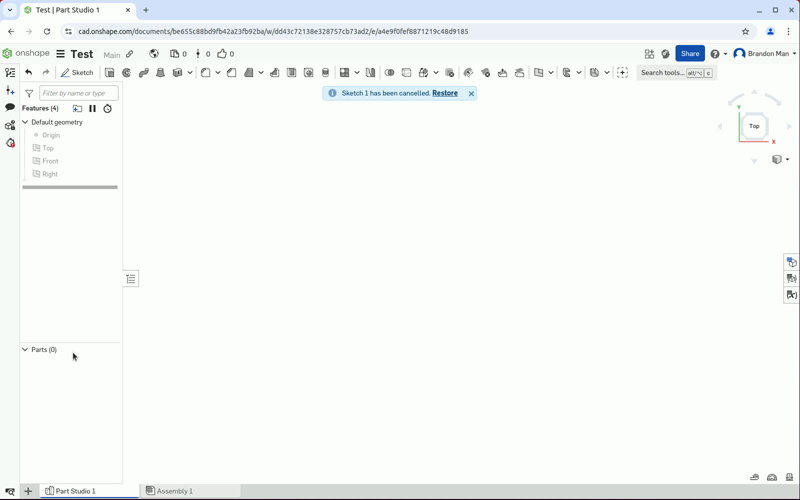
key_down(shift)
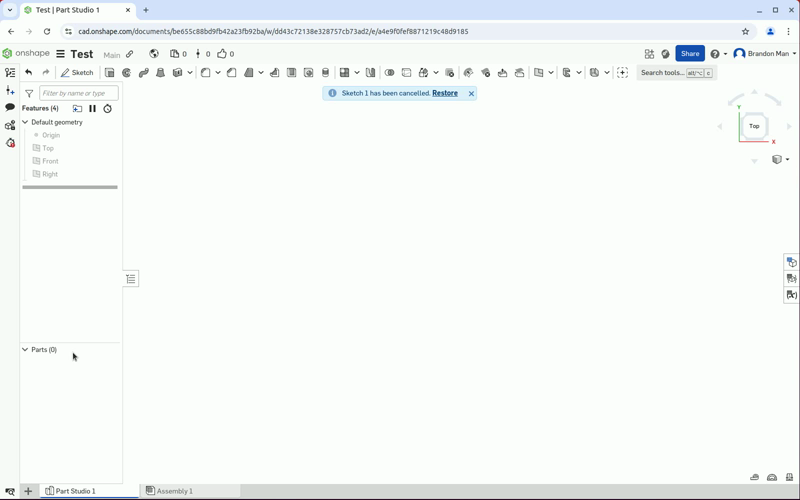
key(up)
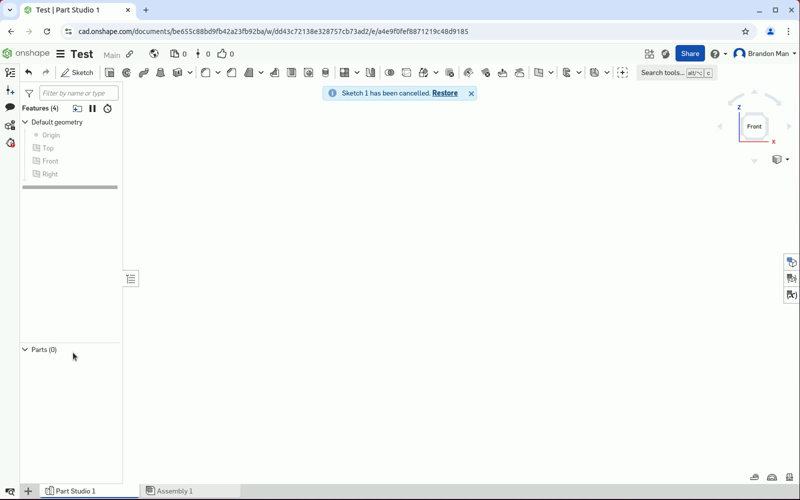
key_up(shift)
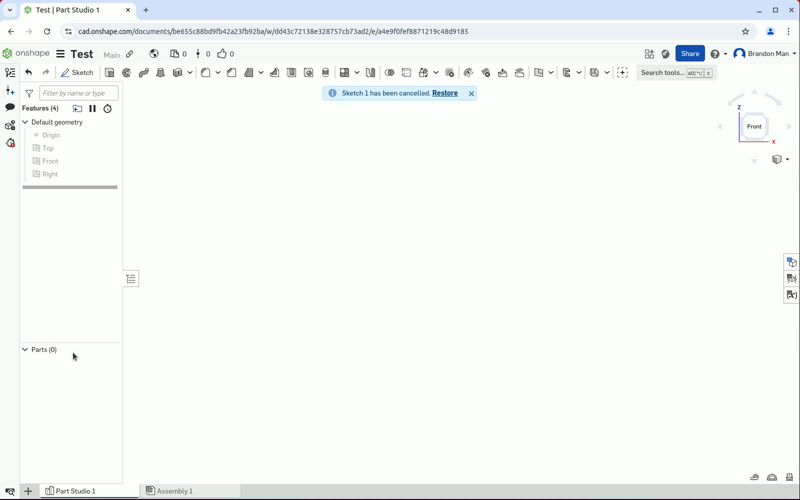
key(space)
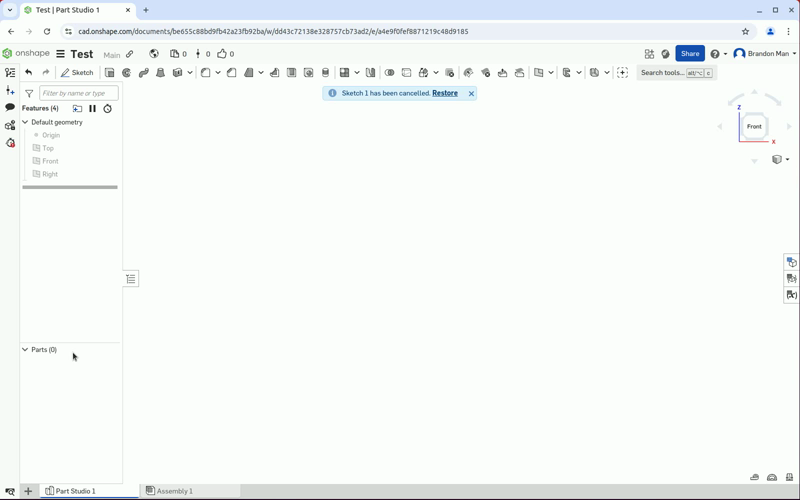
key_down(shift)
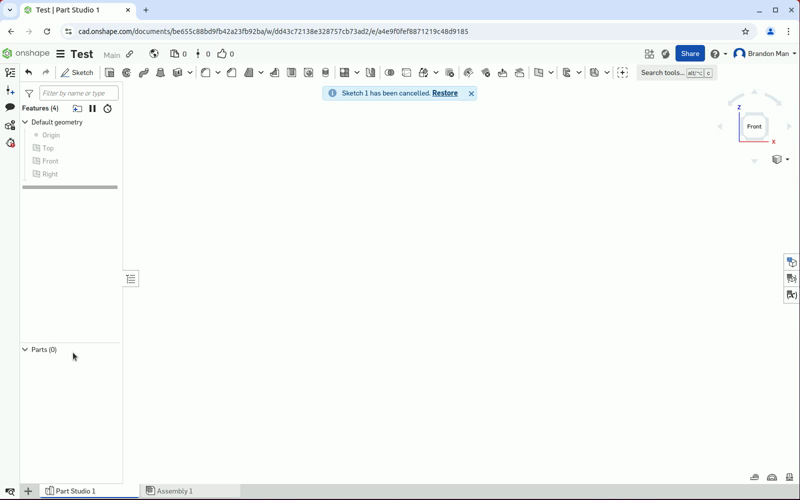
key(left)
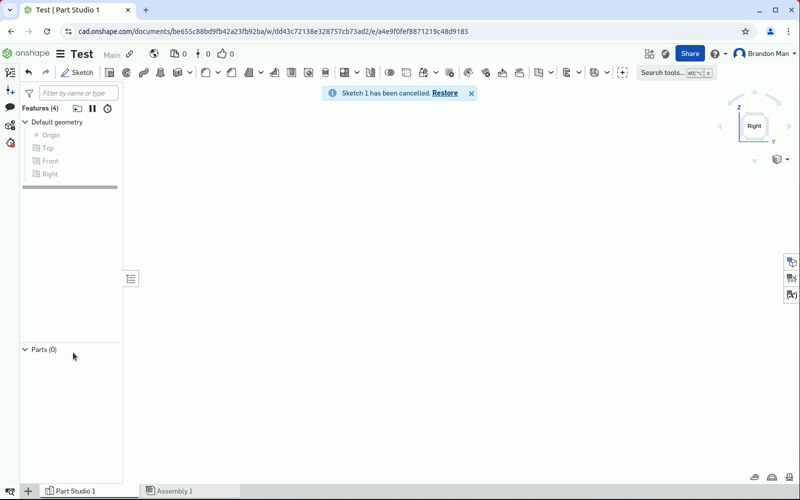
key_up(shift)
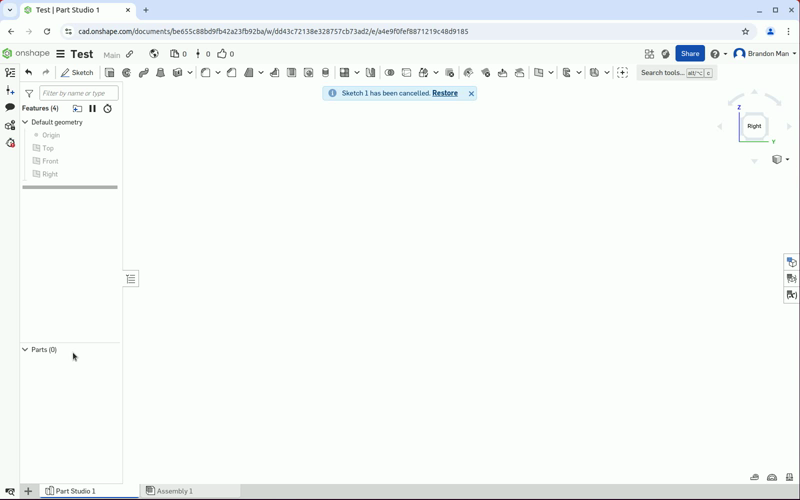
mouse_move(73, 352)
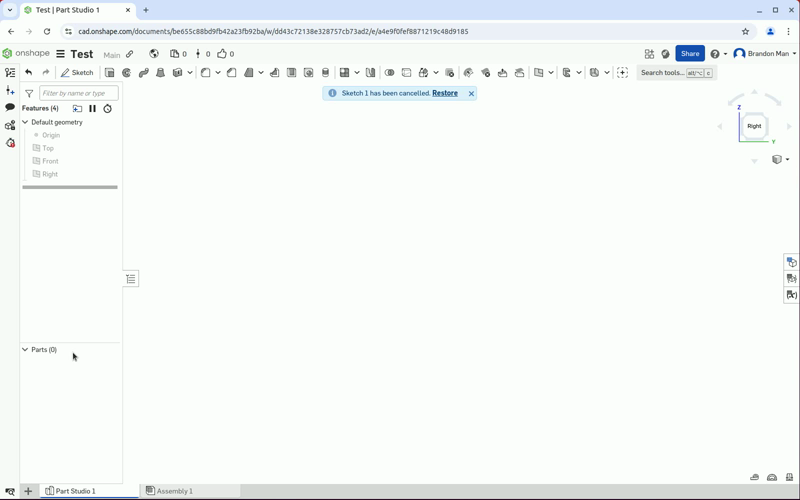
key(shift+y)
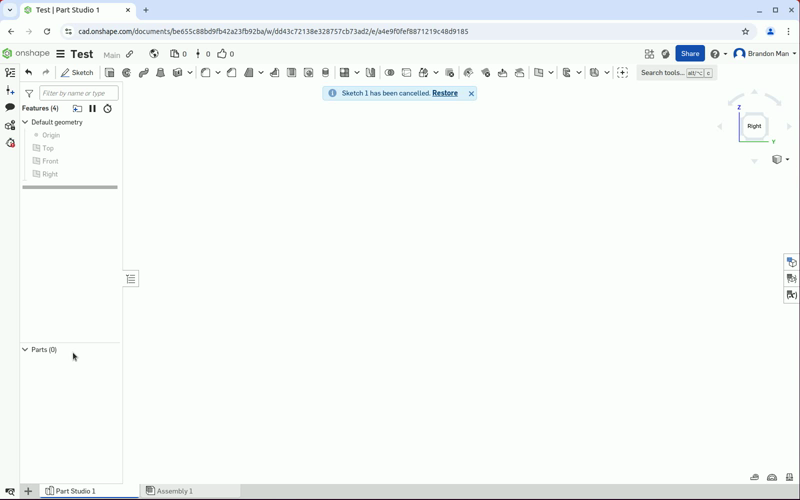
key(shift+s)
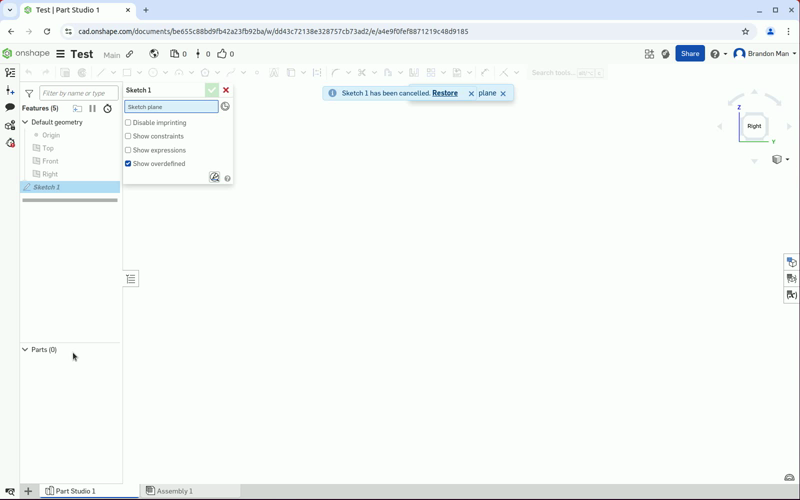
mouse_move(73, 176)
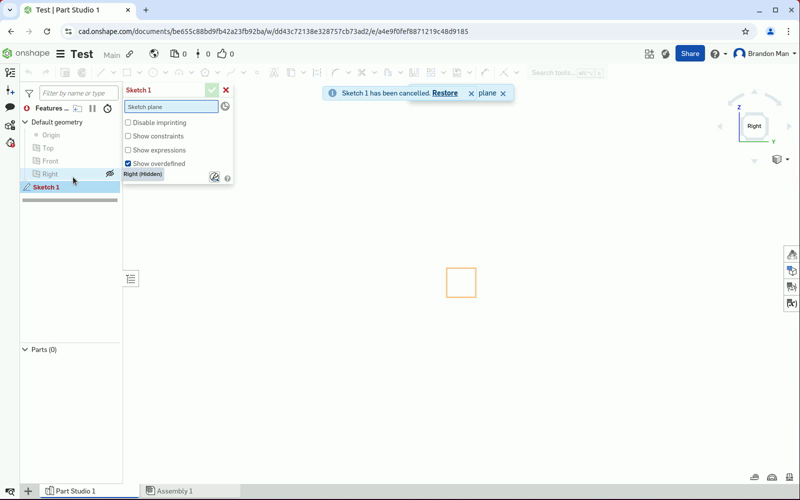
click(73, 176)
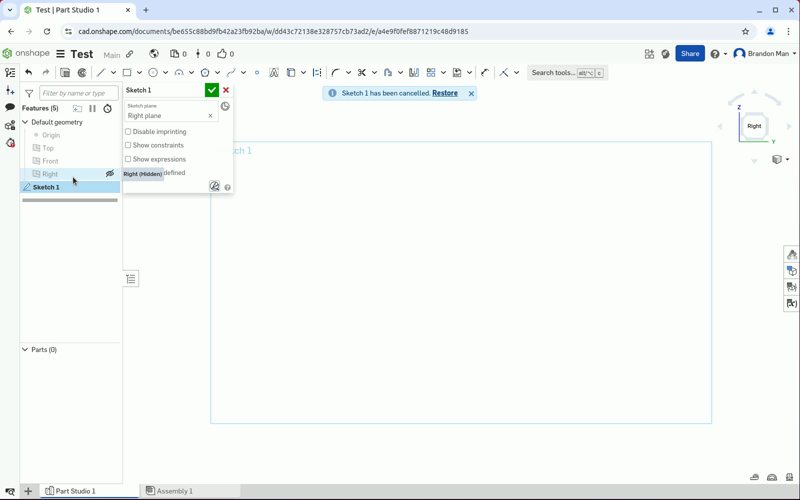
mouse_move(73, 352)
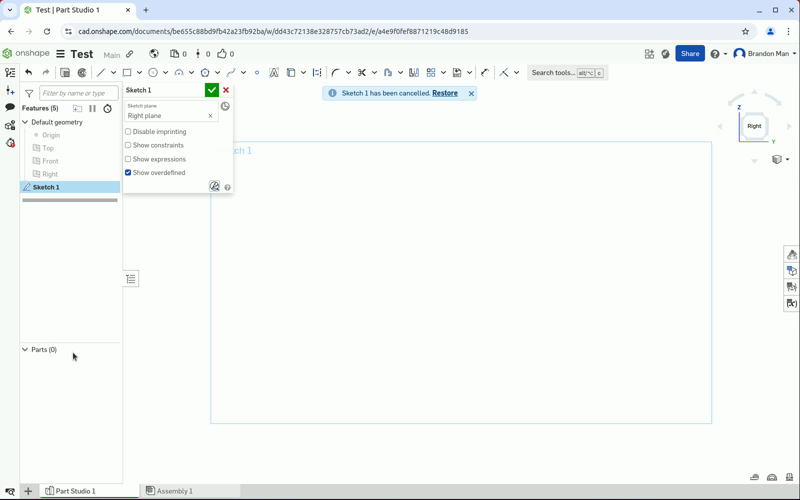
key(y)
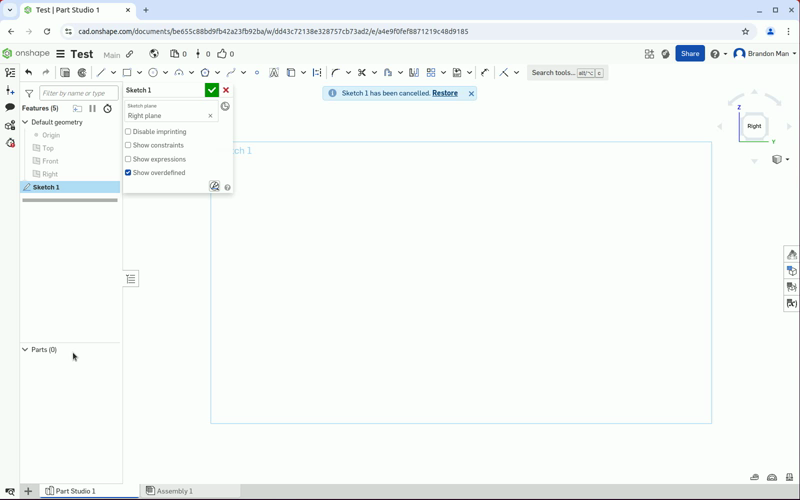
key(l)
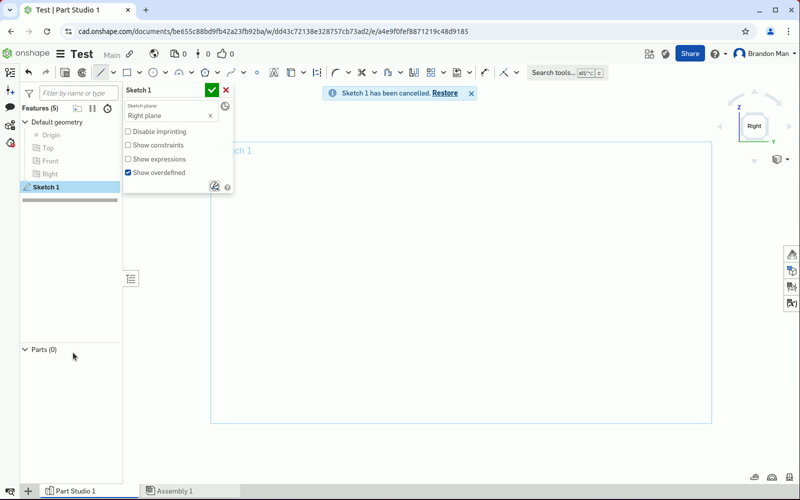
key_down(shift)
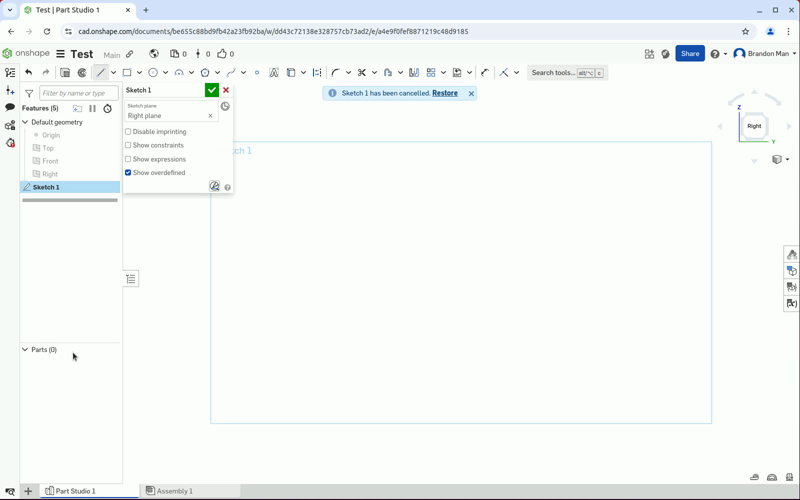
mouse_move(409, 330)
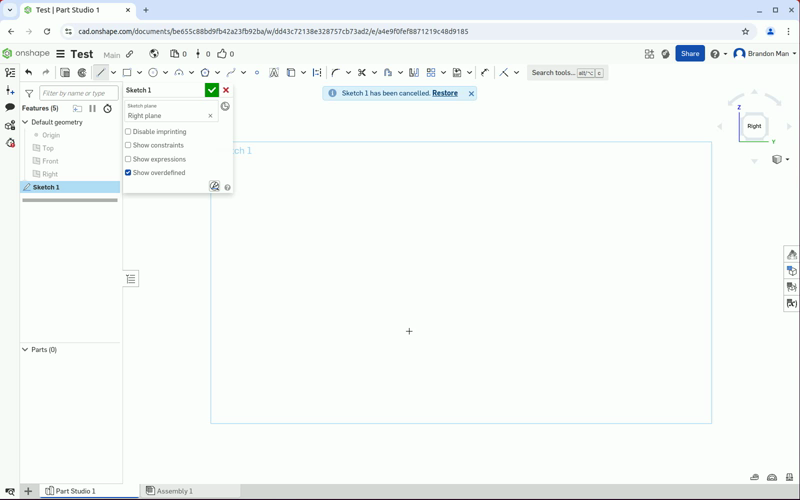
click(409, 330)
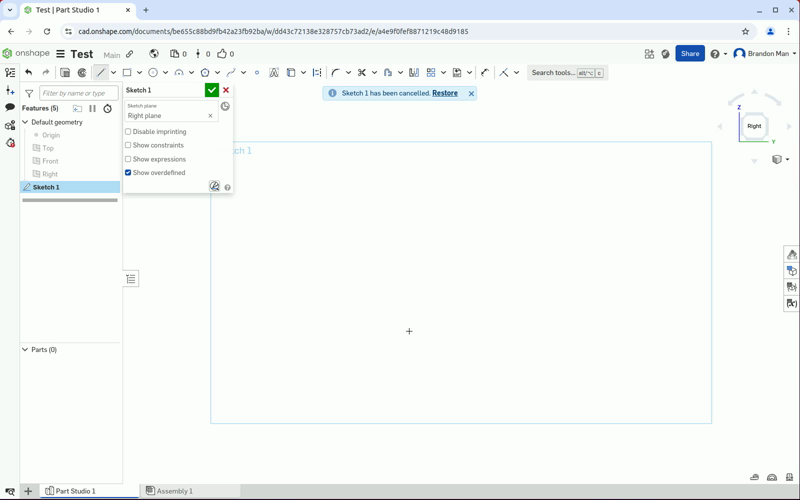
key_up(shift)
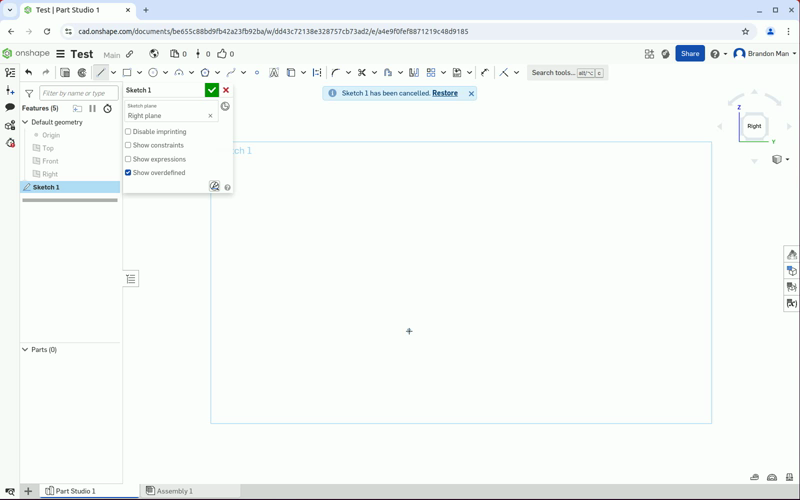
key_down(shift)
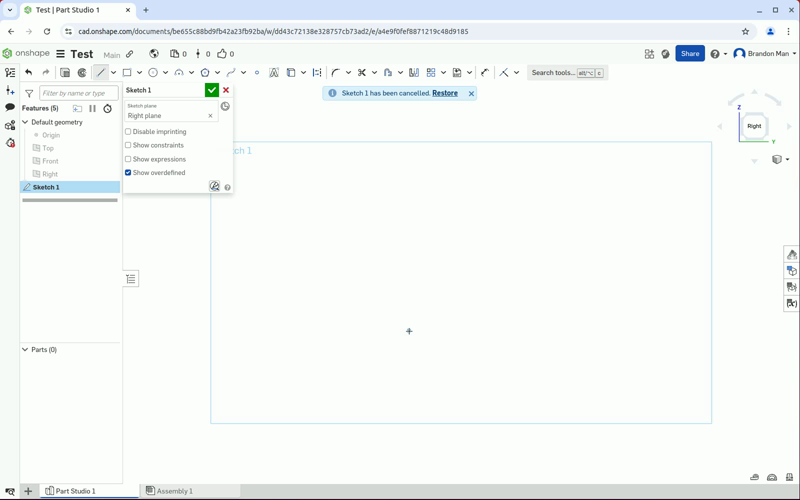
mouse_move(511, 330)
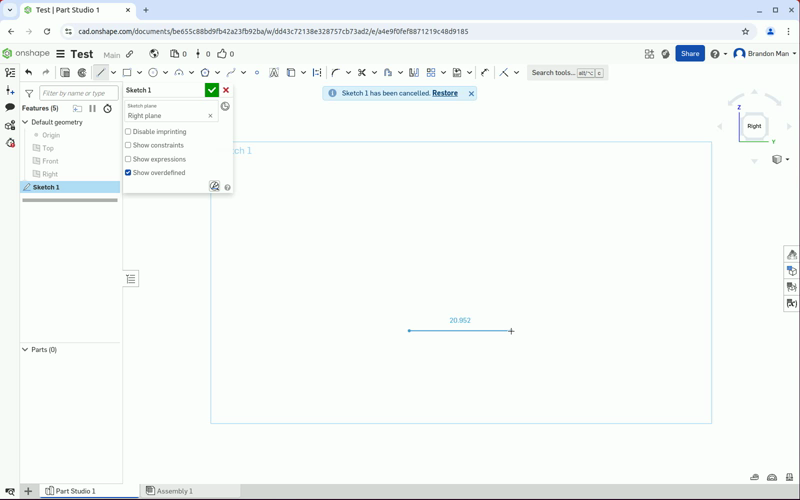
click(511, 330)
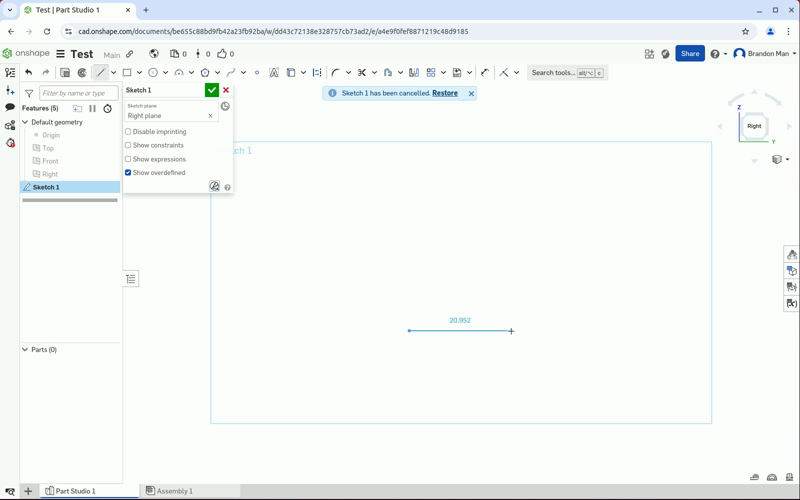
key_up(shift)
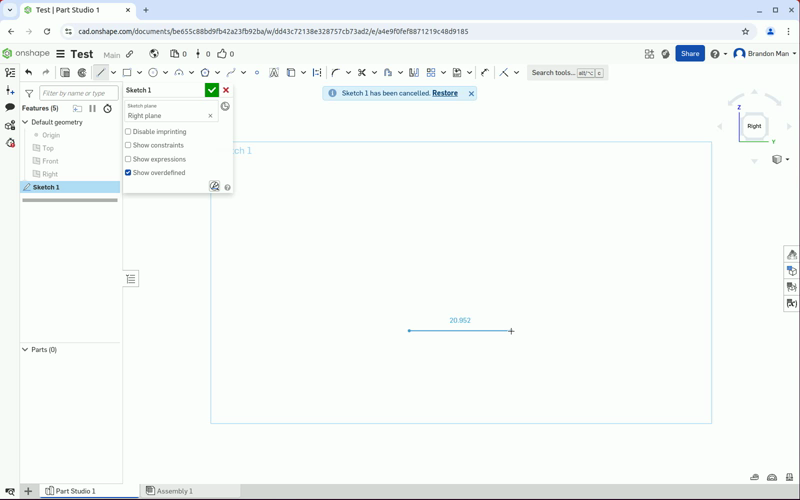
key_down(shift)
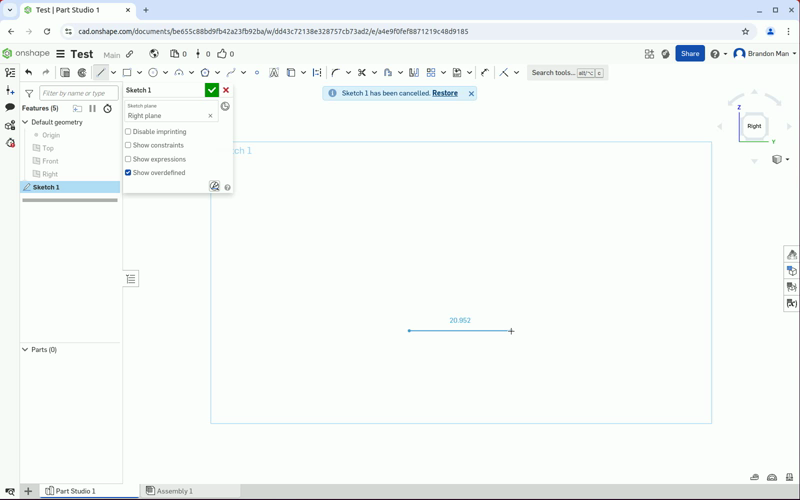
mouse_move(511, 234)
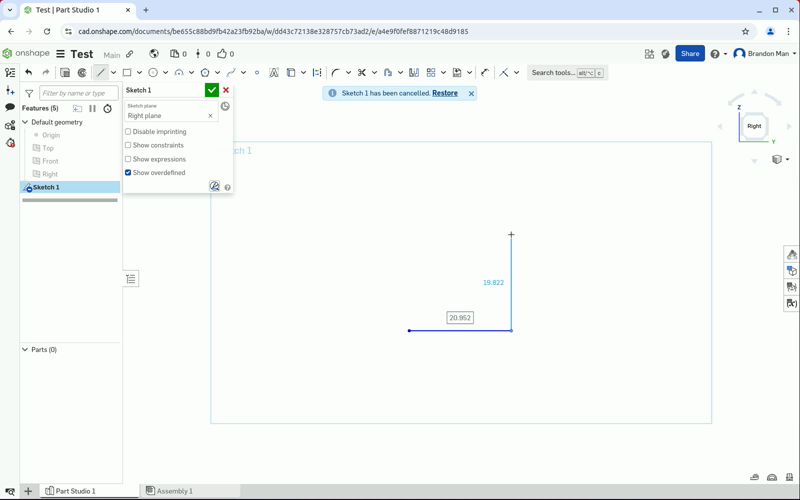
click(511, 234)
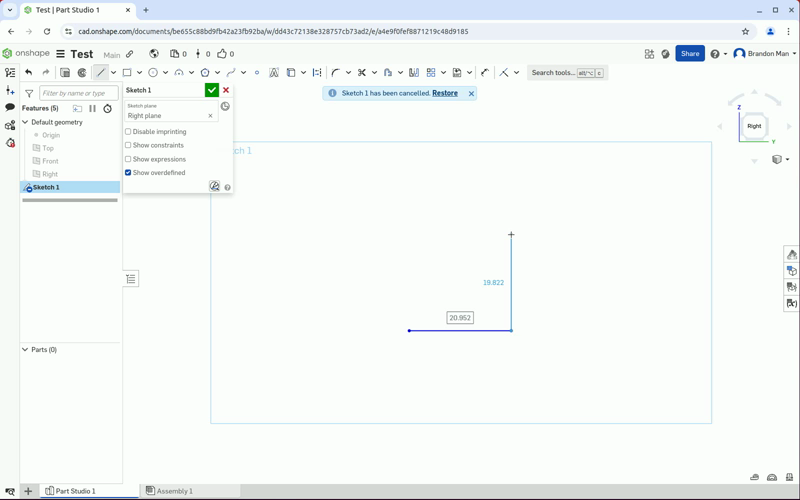
key_up(shift)
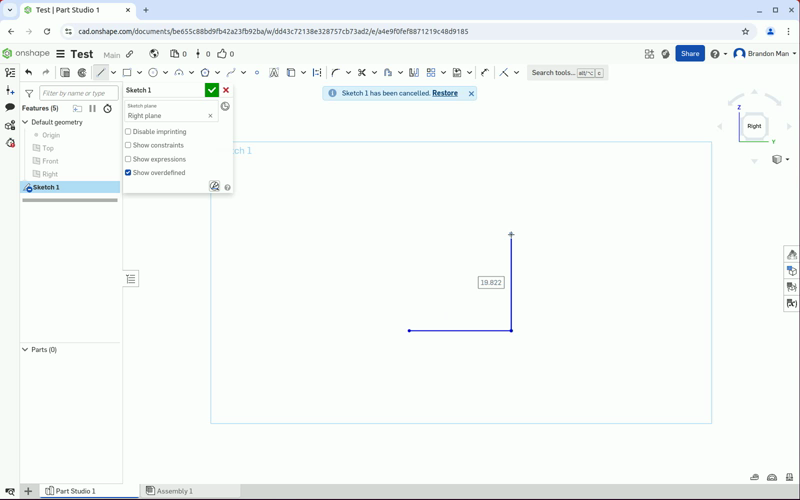
key_down(shift)
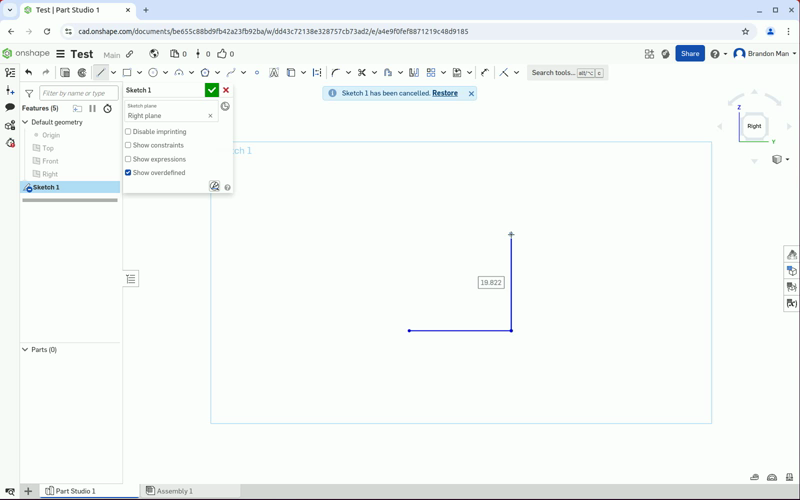
mouse_move(409, 234)
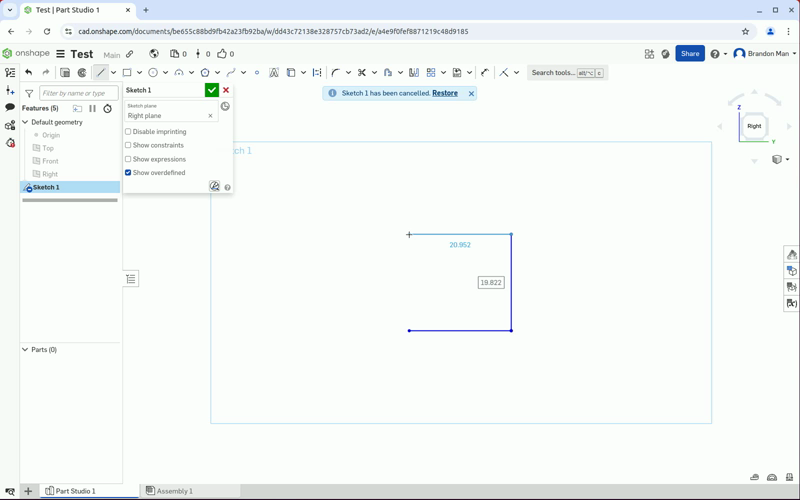
click(409, 234)
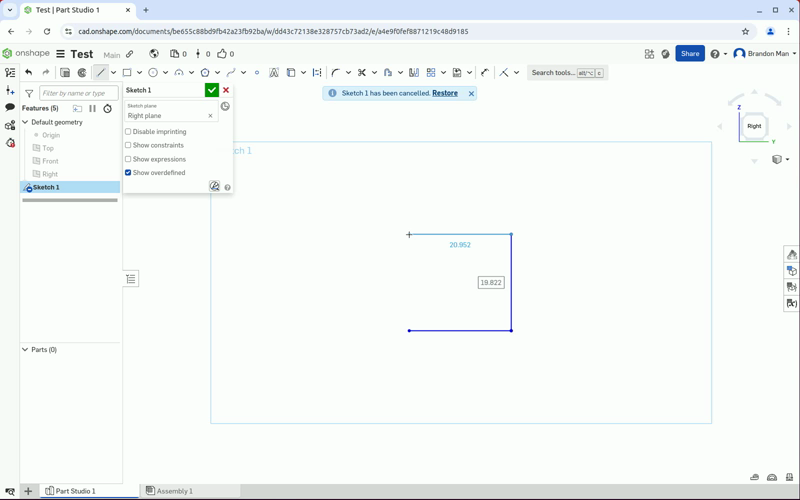
key_up(shift)
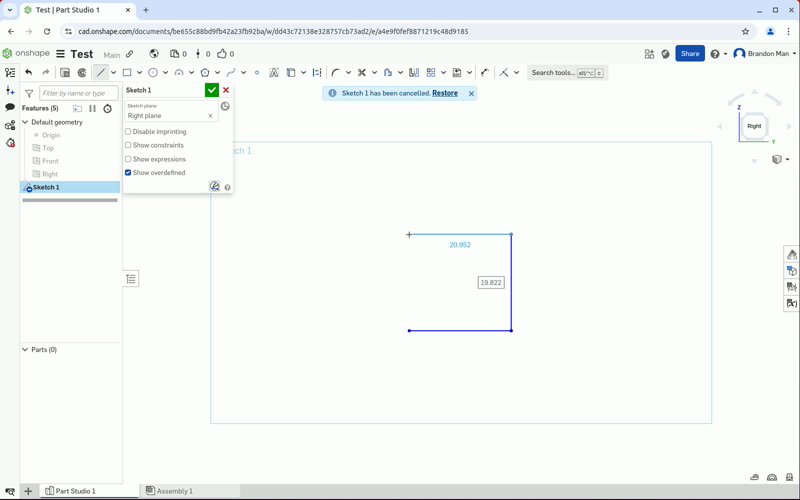
key_down(shift)
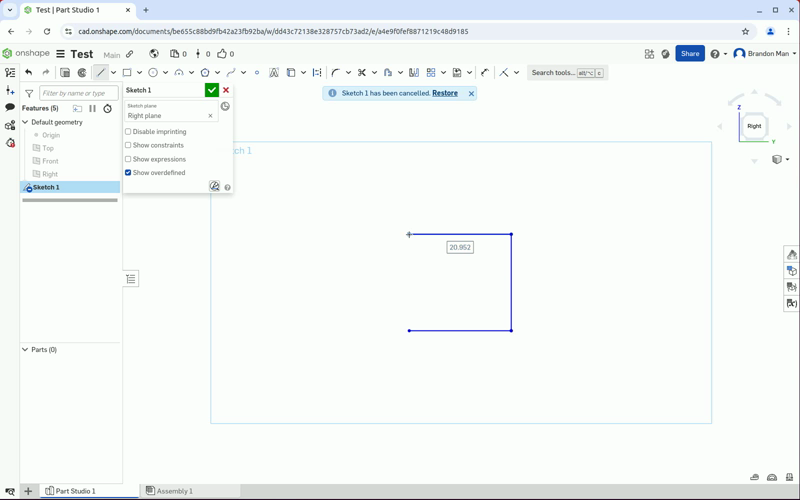
mouse_move(409, 330)
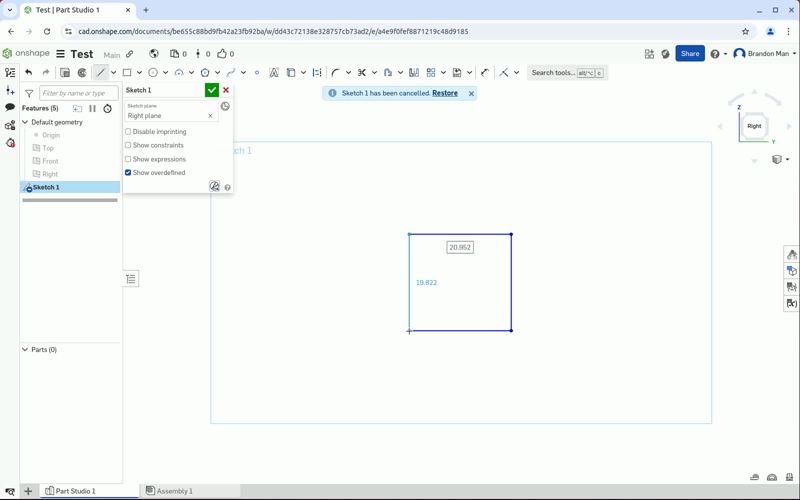
key_up(shift)
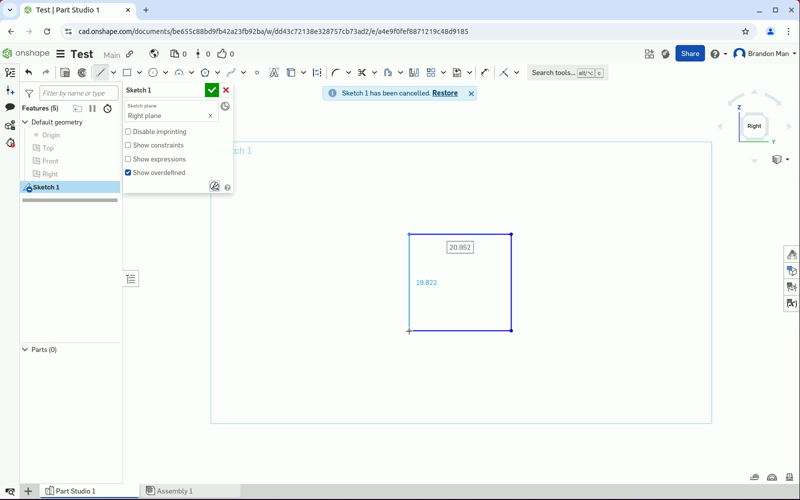
click(409, 330)
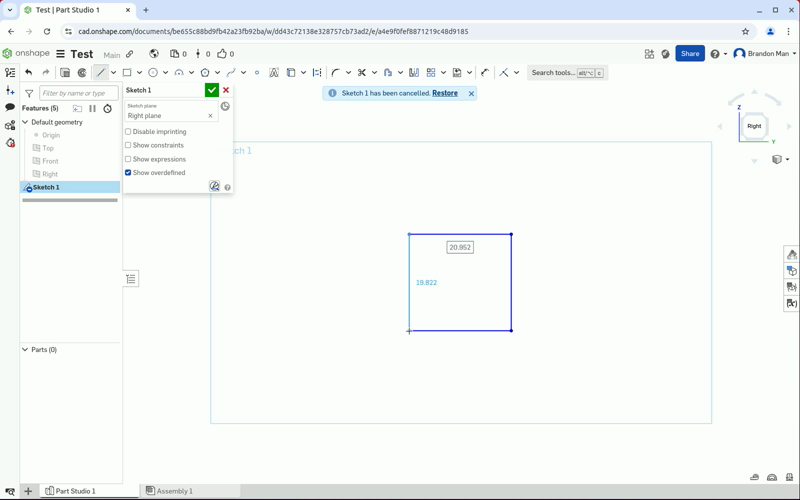
key(esc)
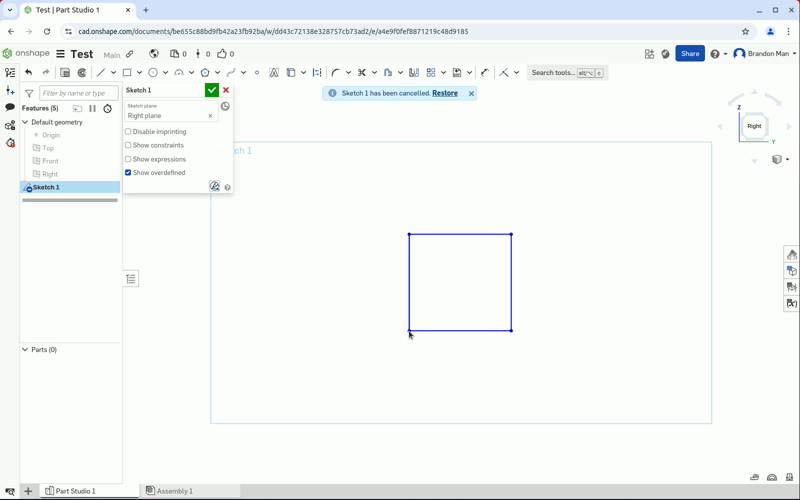
mouse_move(454, 324)
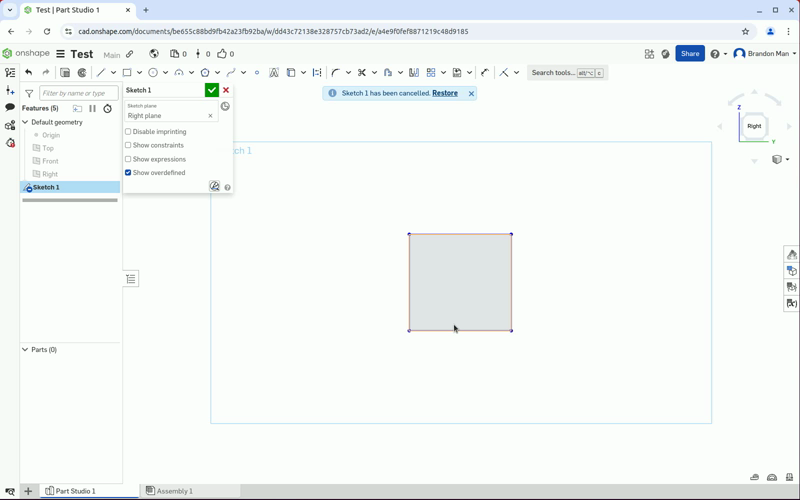
click(454, 324)
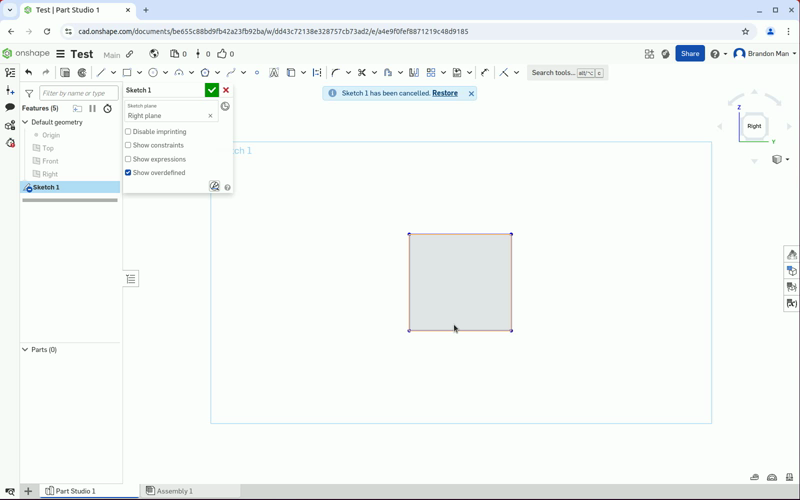
mouse_move(73, 352)
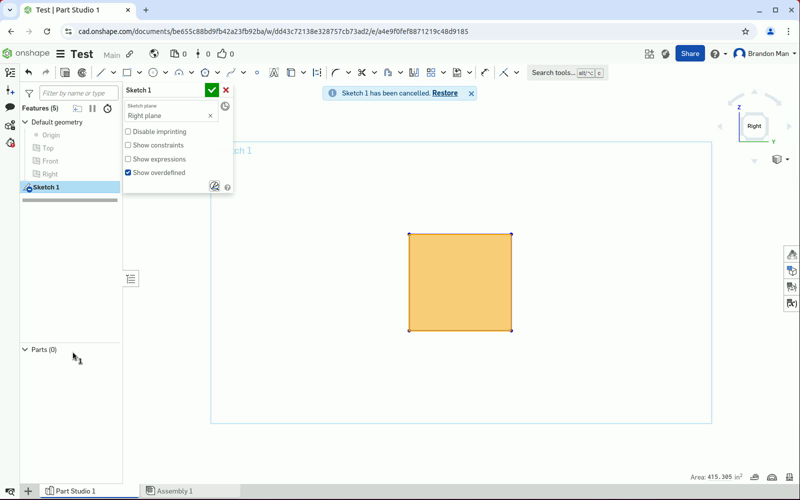
key(shift+y)
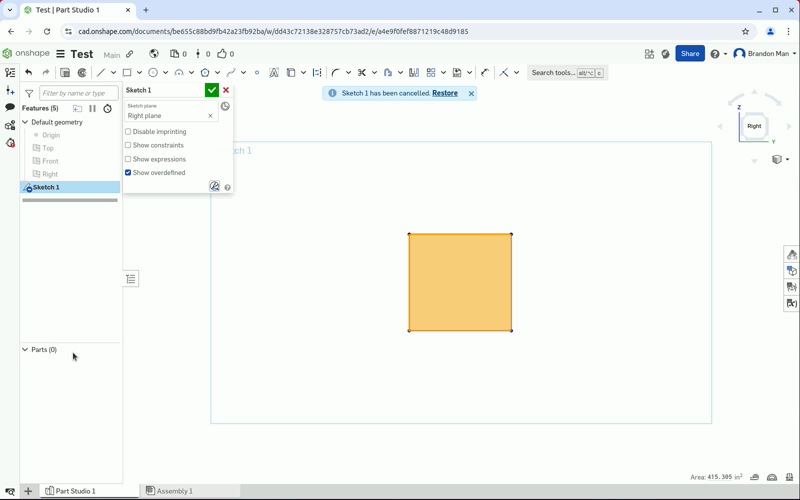
key(shift+e)
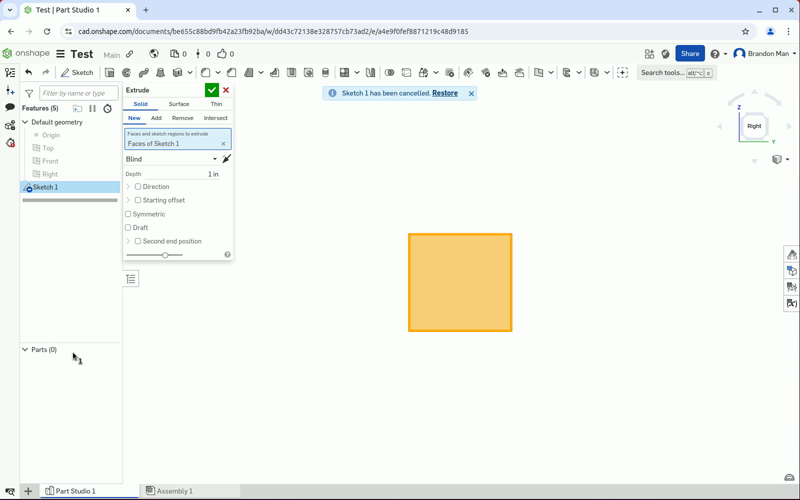
mouse_move(143, 106)
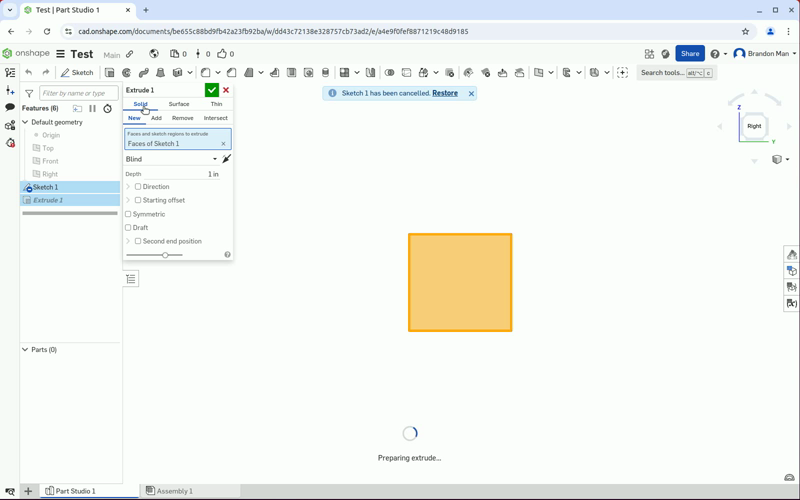
click(143, 106)
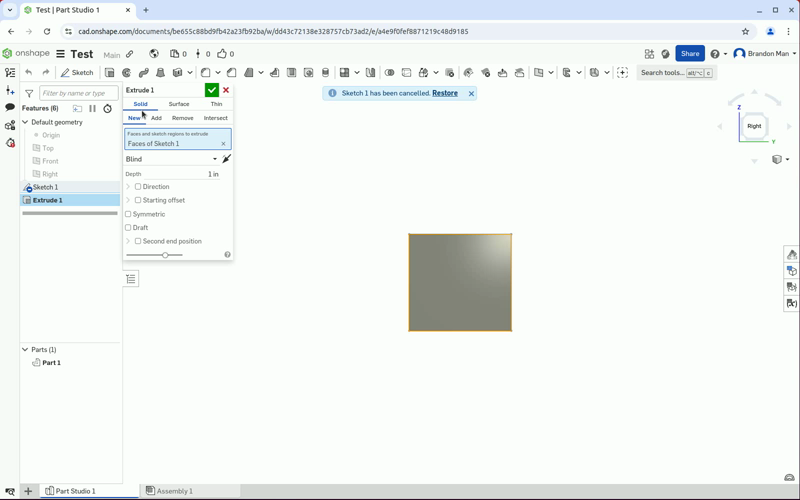
mouse_move(137, 120)
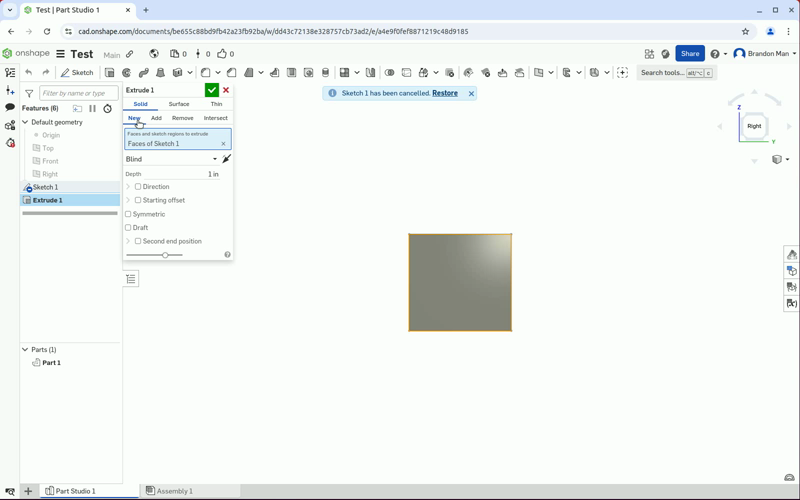
click(137, 120)
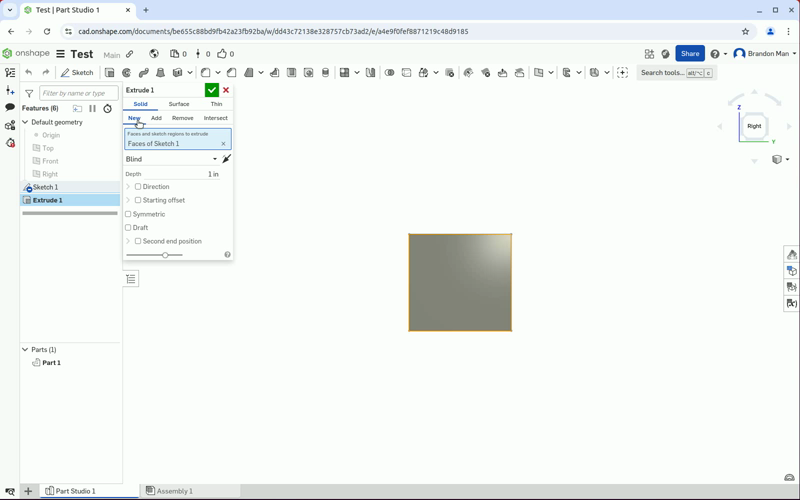
key(tab, 4)
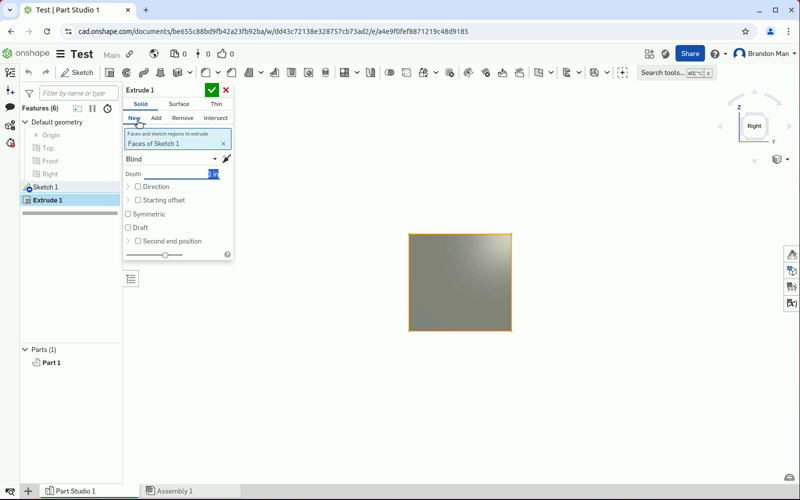
text(23.108)
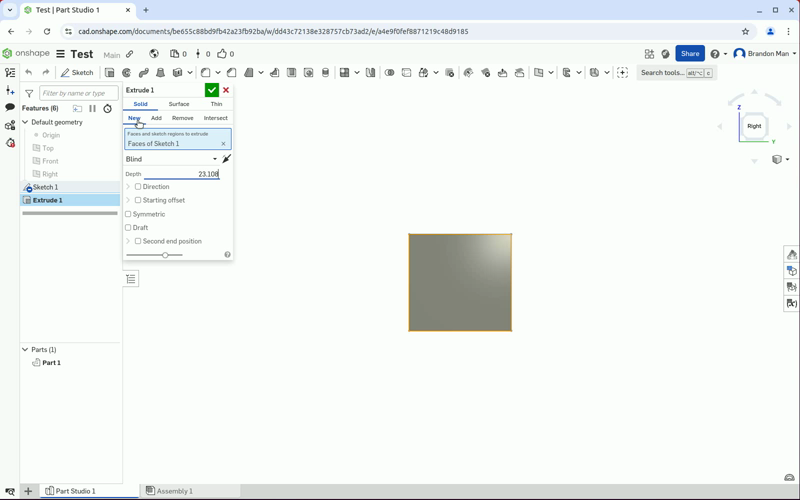
key(enter)
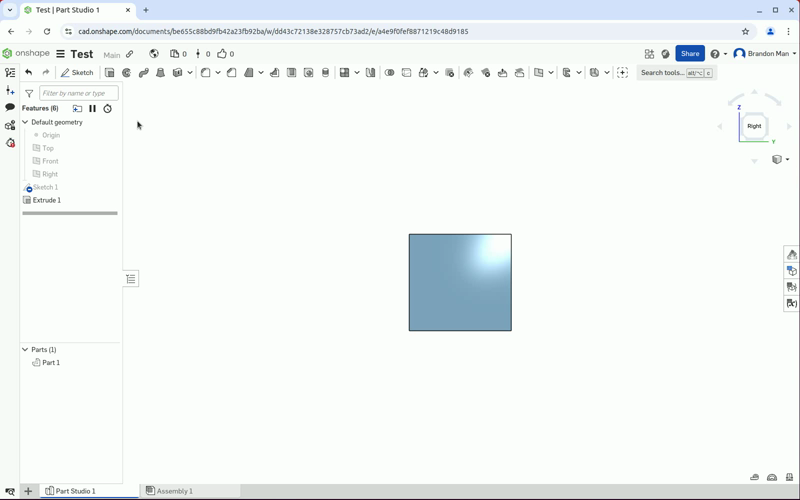
key(shift+h)
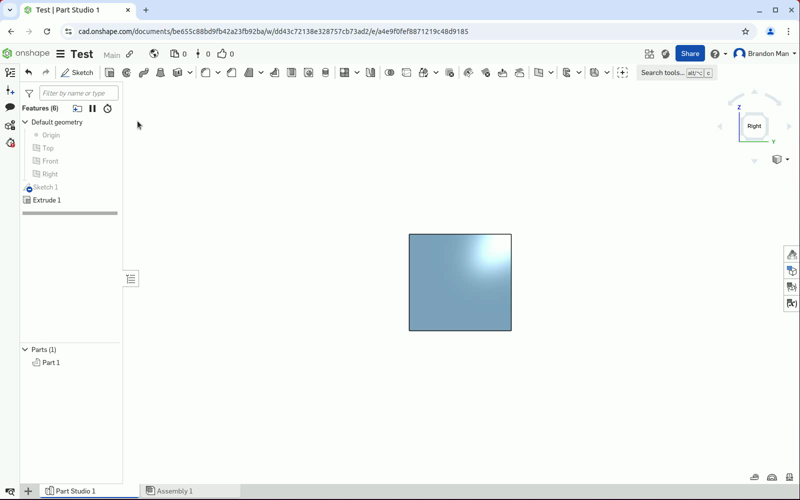
key(shift+h)
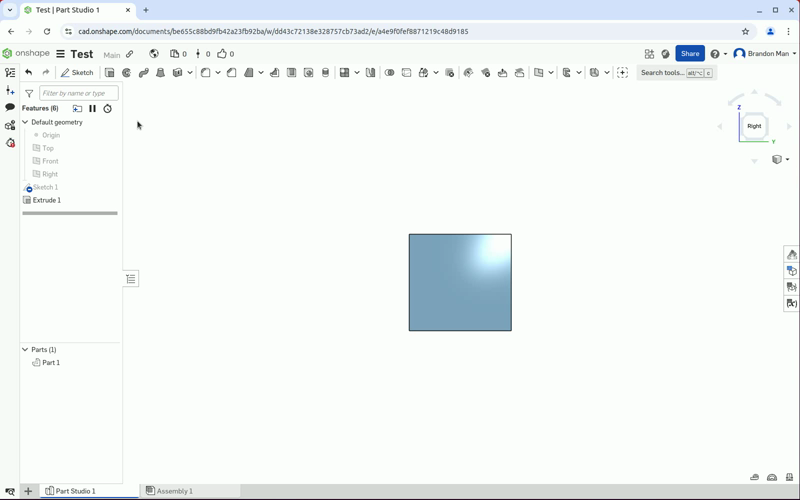
mouse_move(73, 189)
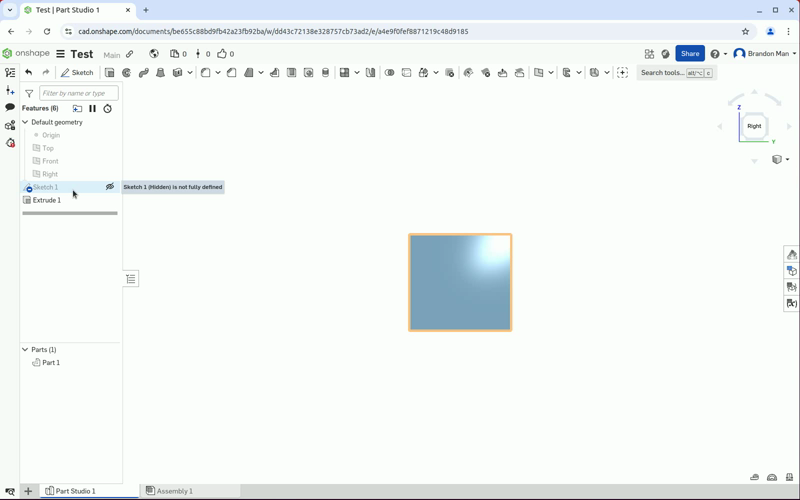
click(73, 189)
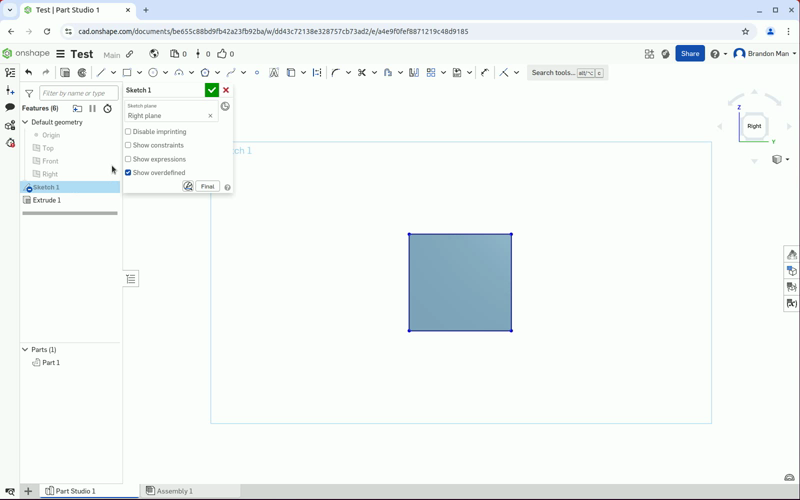
mouse_move(229, 92)
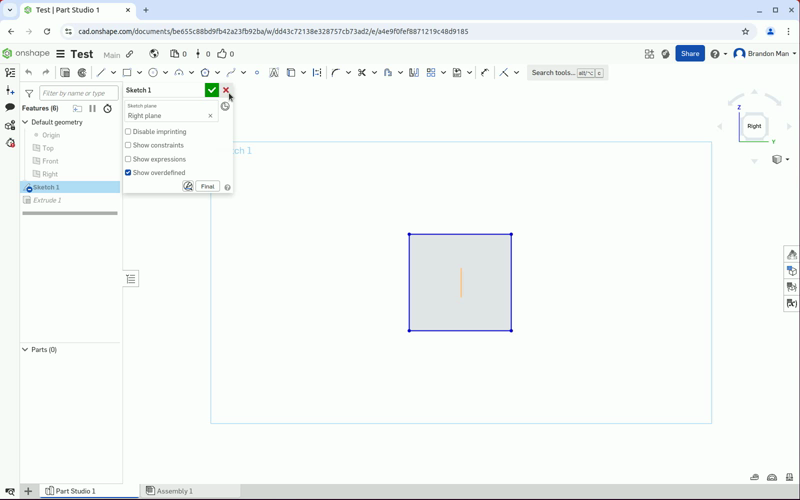
click(229, 92)
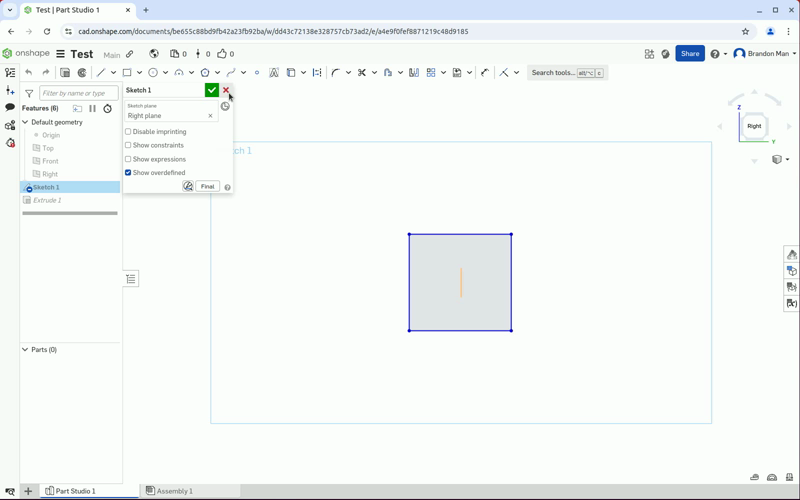
key(shift+s)
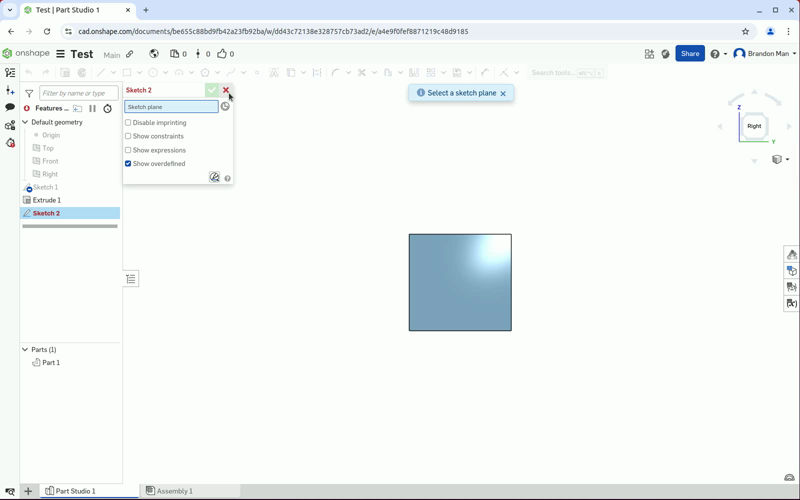
mouse_move(73, 176)
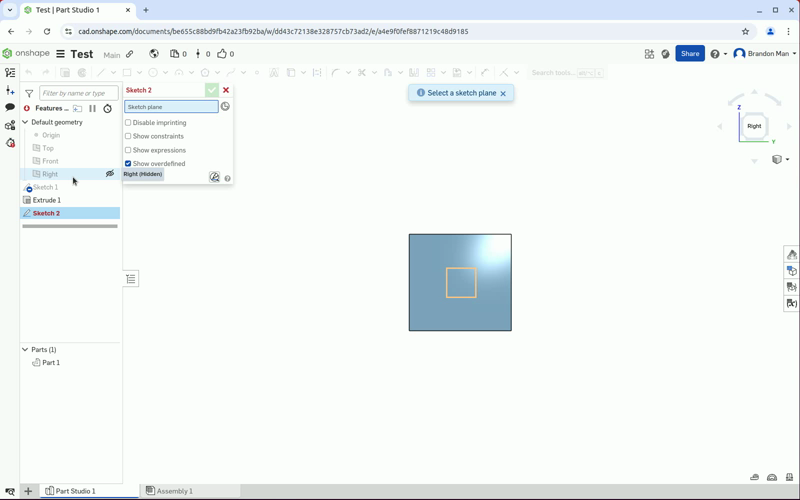
click(73, 176)
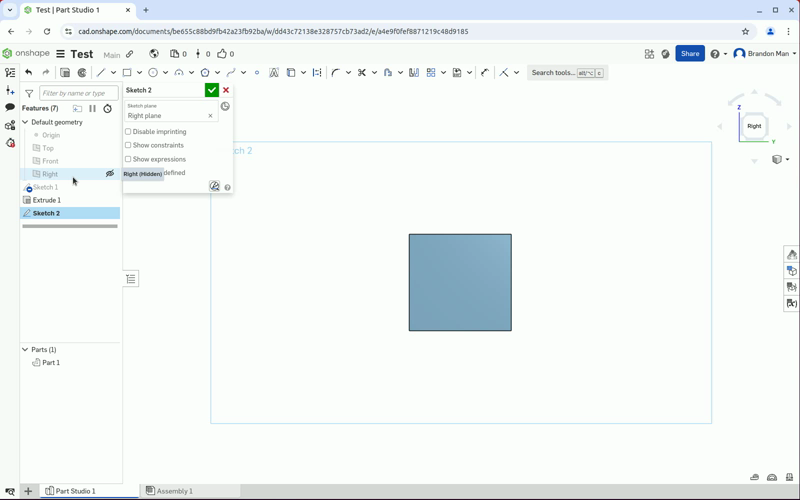
mouse_move(73, 352)
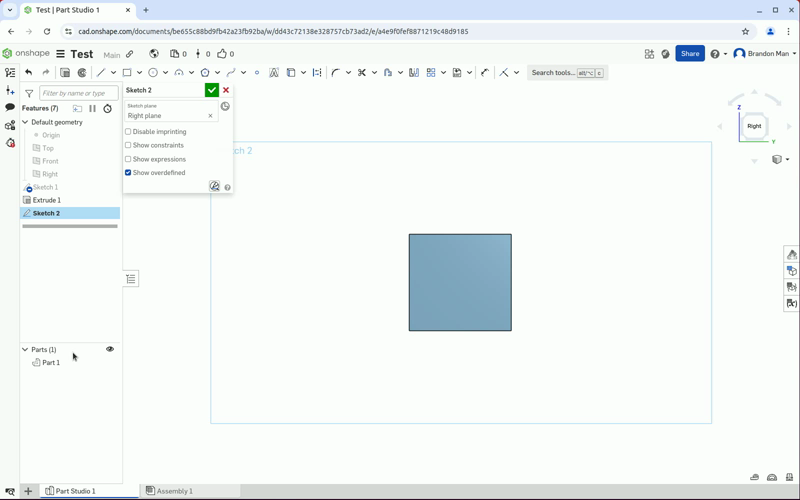
key(y)
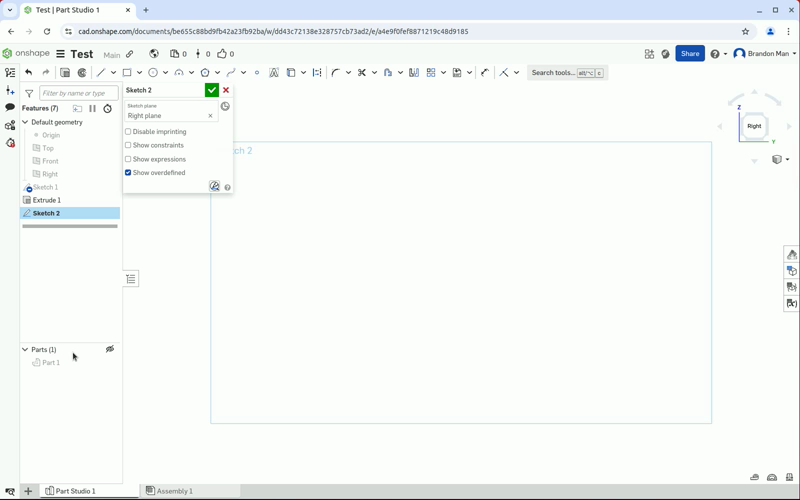
key(l)
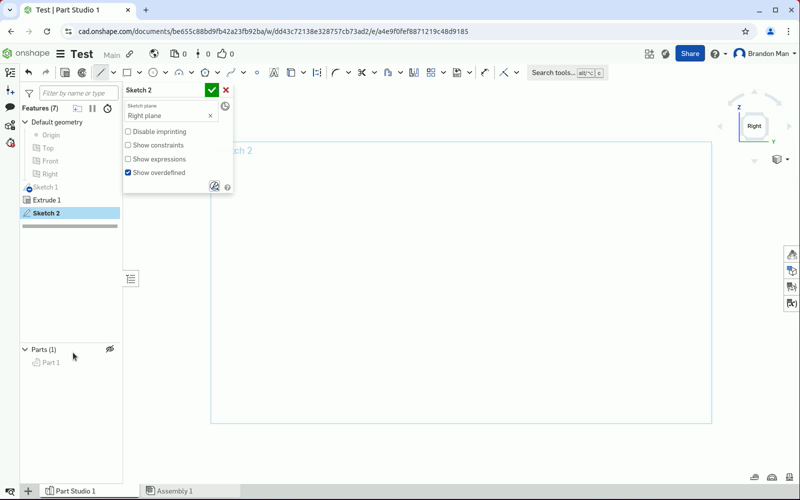
key_down(shift)
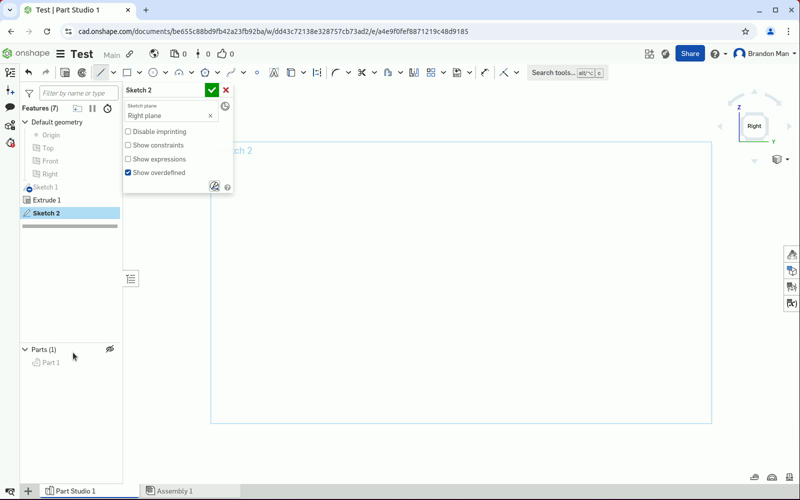
mouse_move(450, 280)
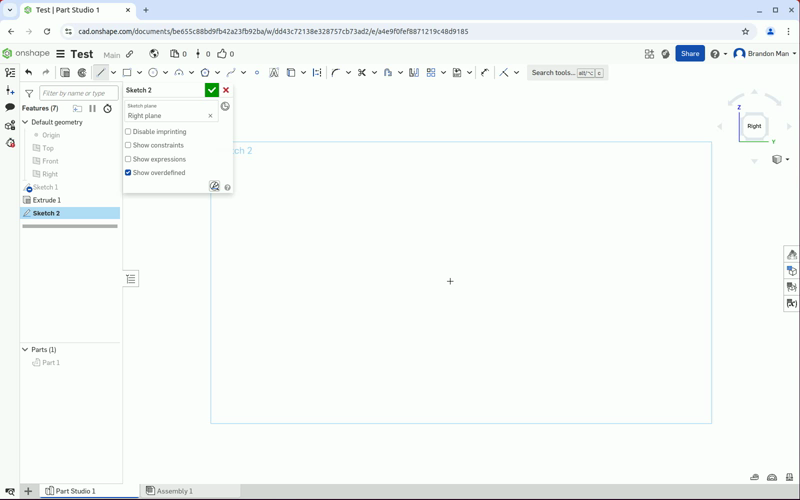
click(450, 280)
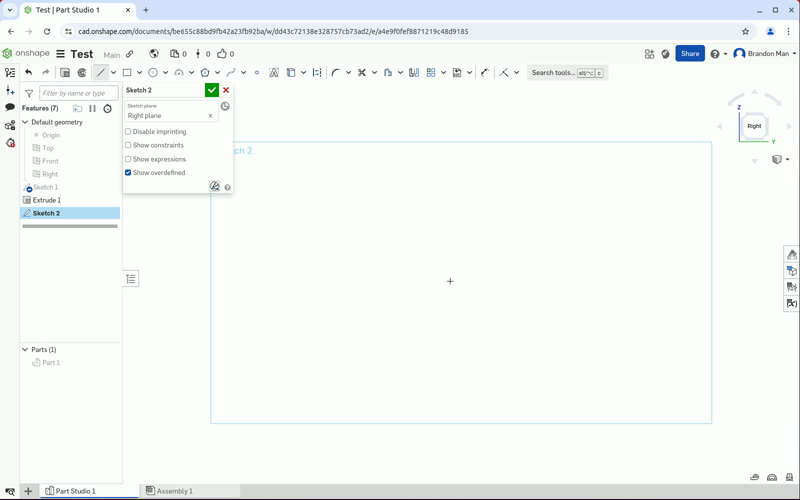
key_up(shift)
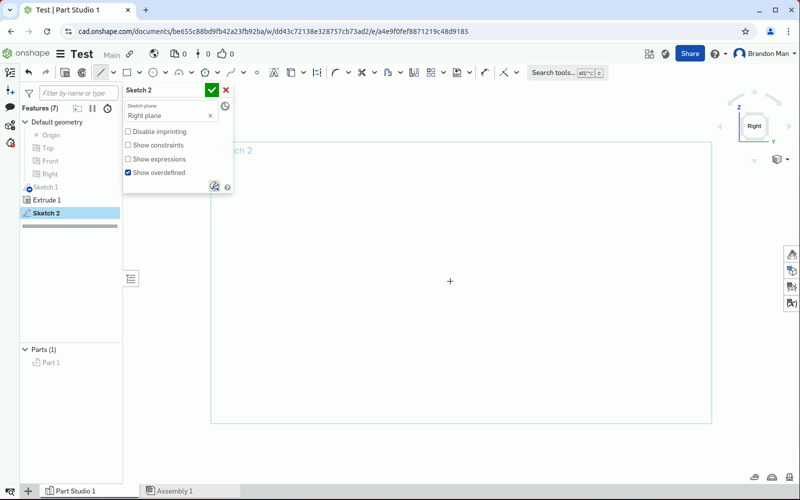
key_down(shift)
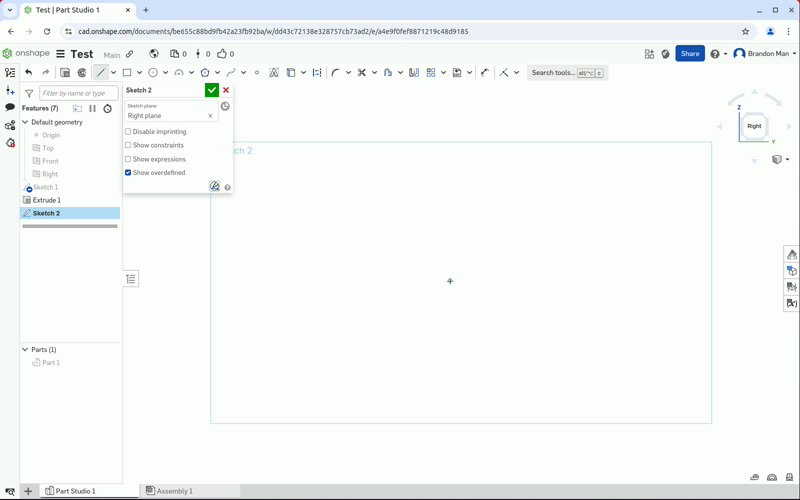
mouse_move(511, 280)
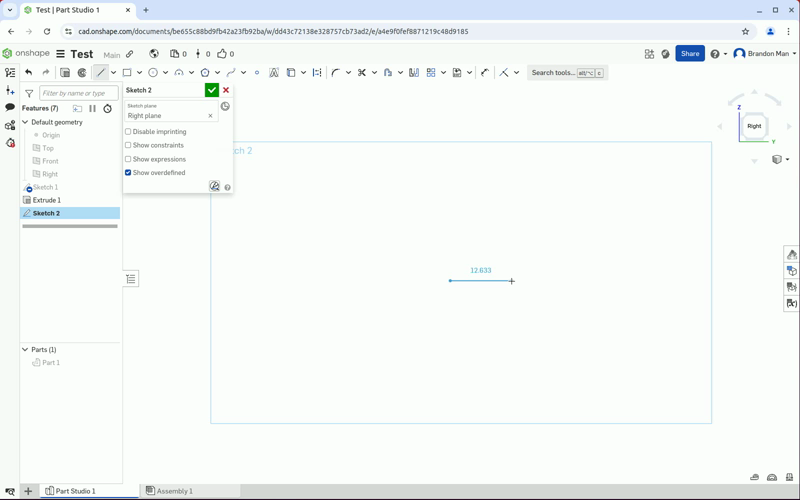
click(511, 280)
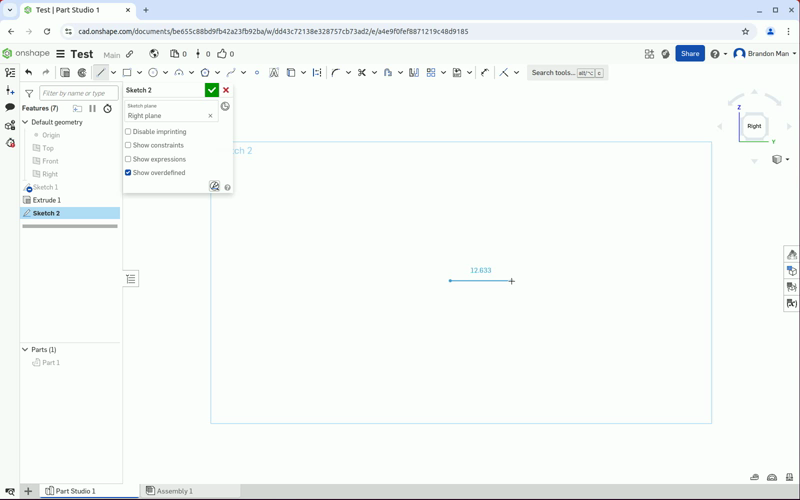
key_up(shift)
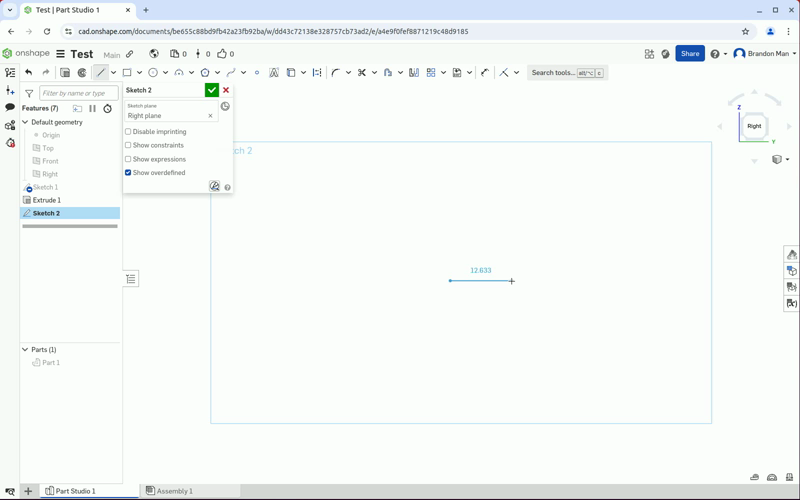
key_down(shift)
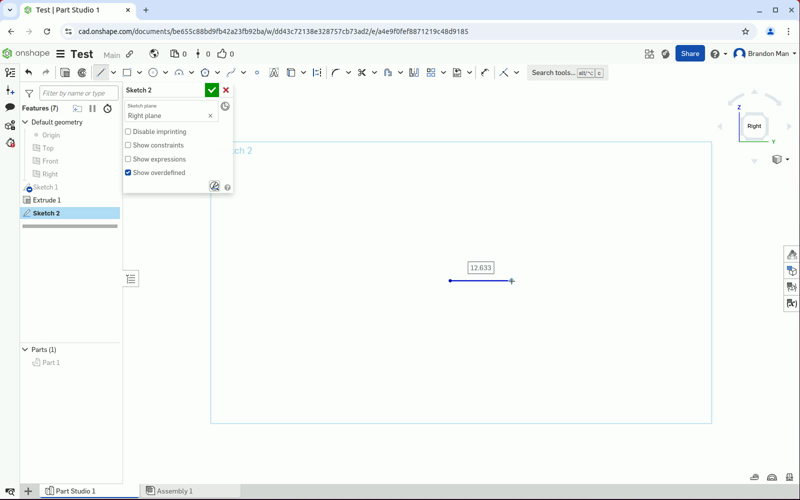
mouse_move(541, 280)
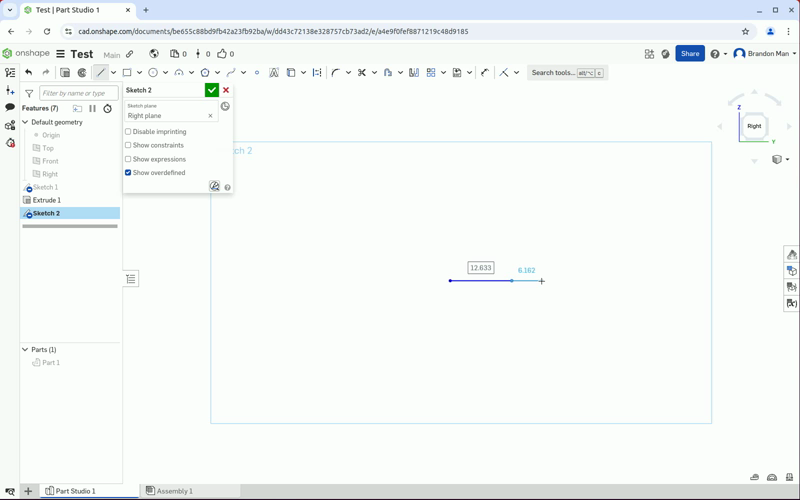
mouse_move(511, 234)
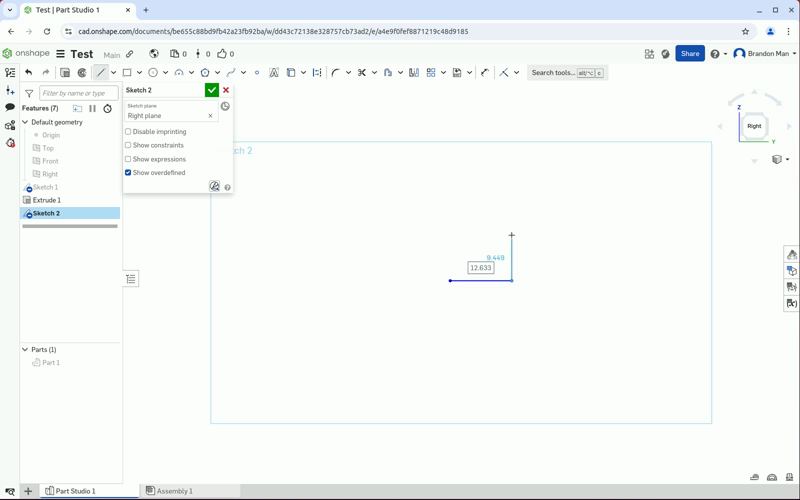
click(511, 234)
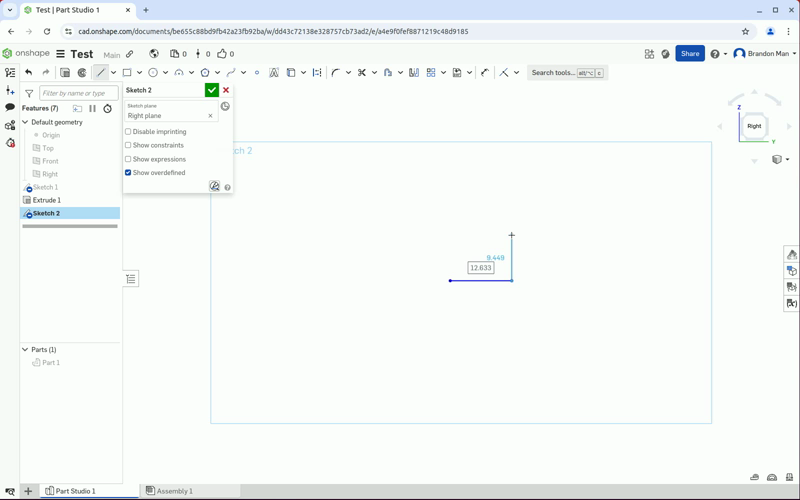
key_up(shift)
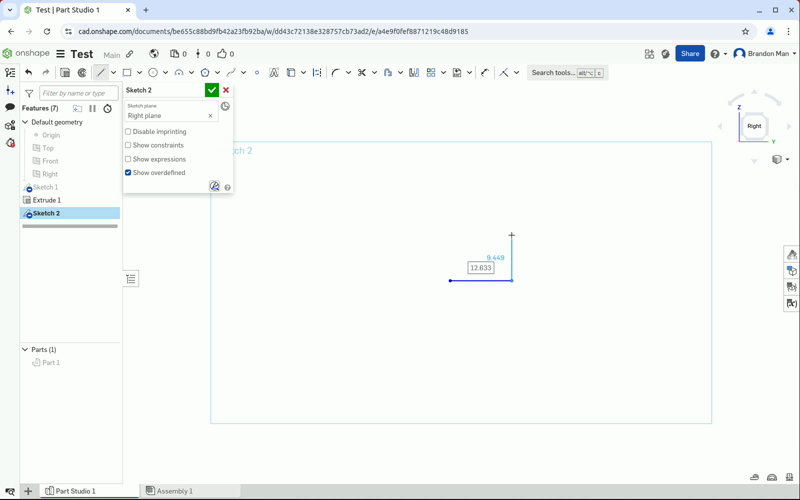
key_down(shift)
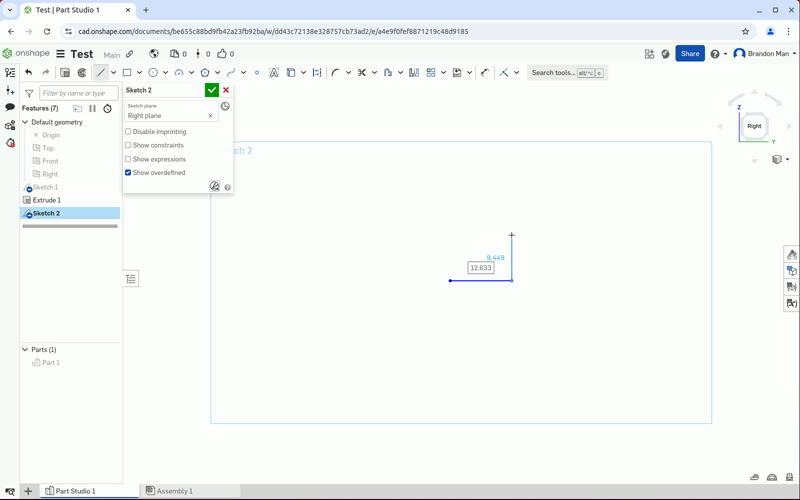
mouse_move(450, 234)
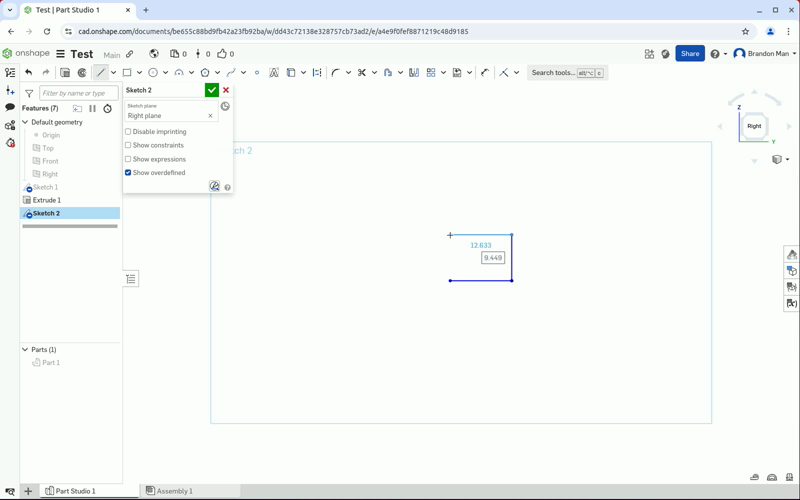
click(450, 234)
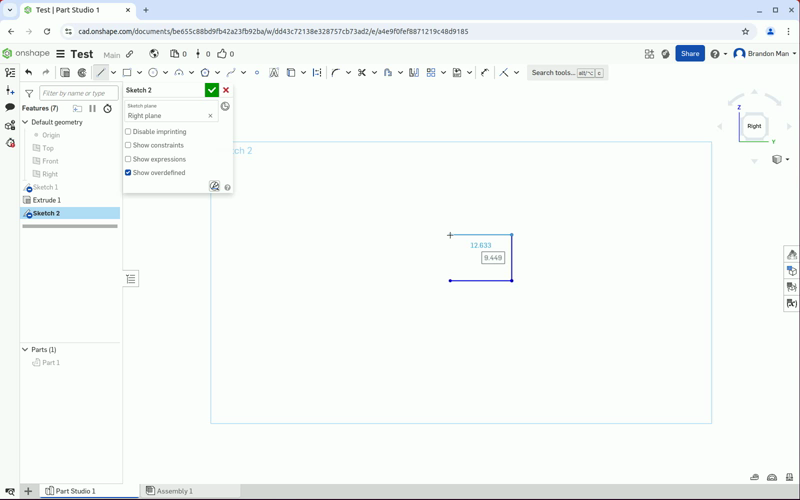
key_up(shift)
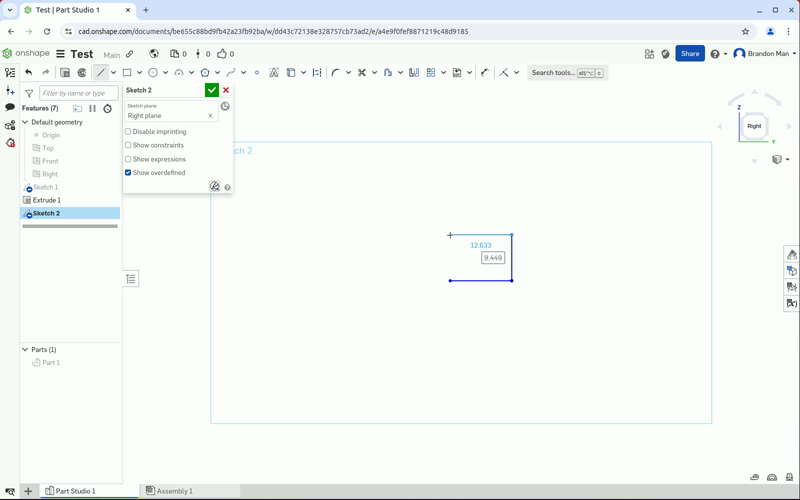
mouse_move(480, 234)
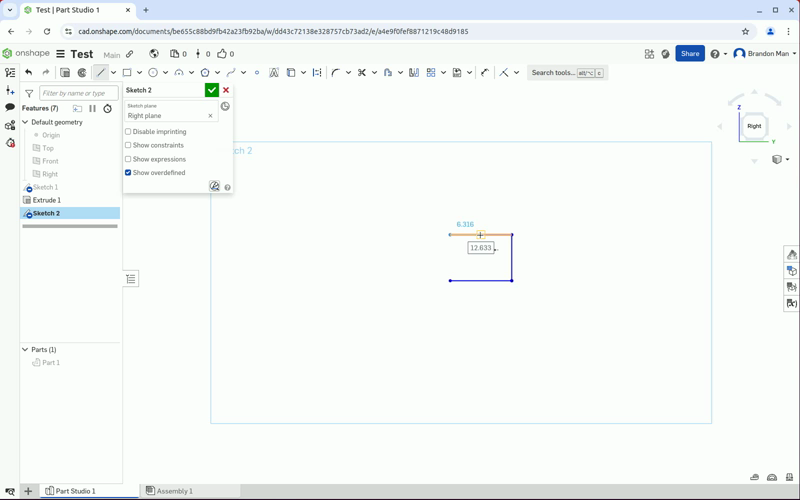
key_down(shift)
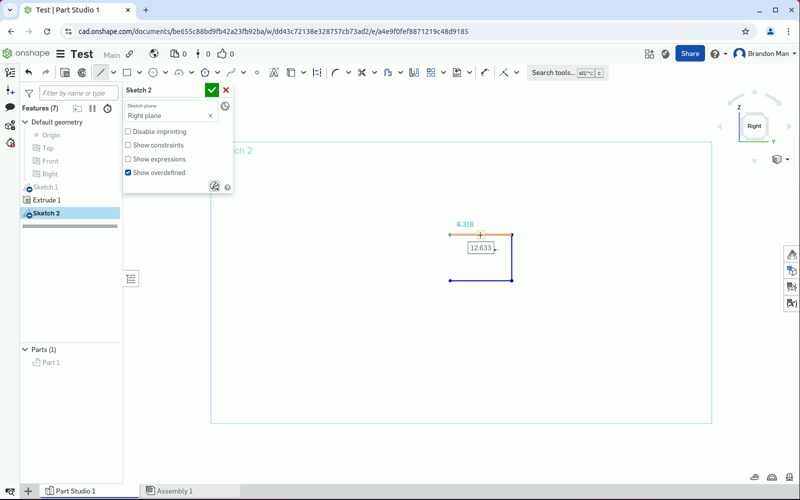
mouse_move(450, 280)
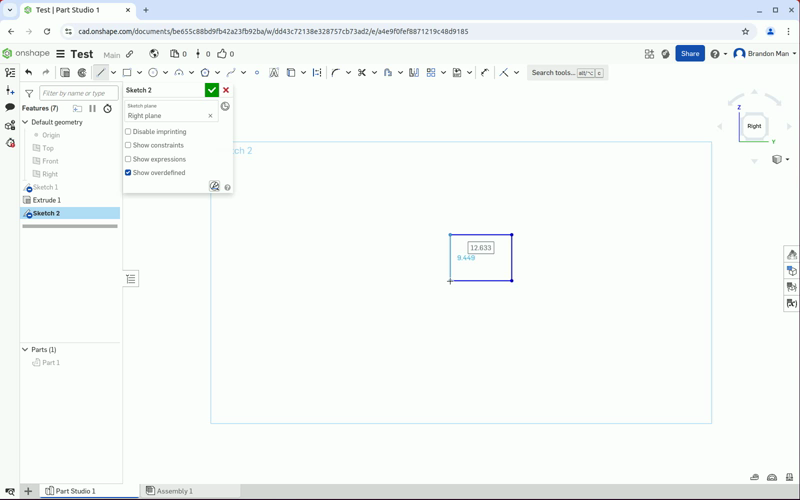
key_up(shift)
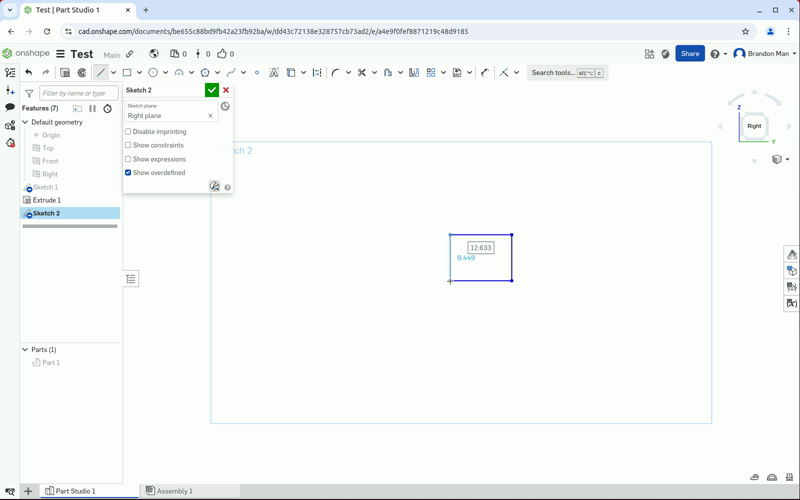
click(450, 280)
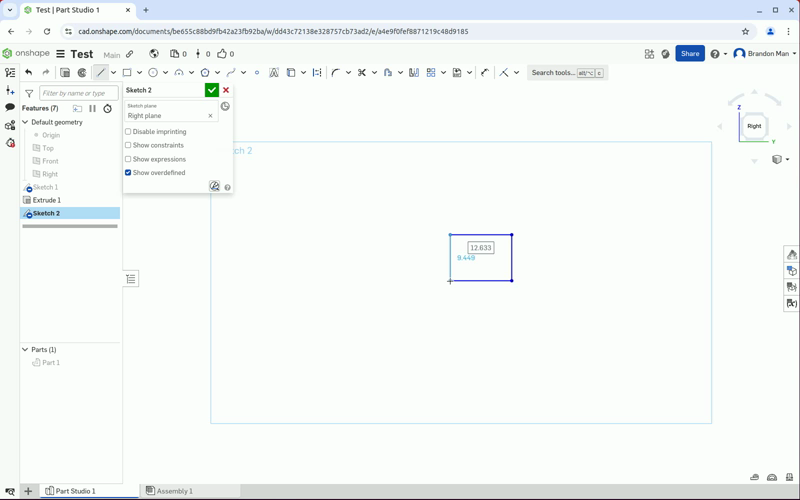
key(esc)
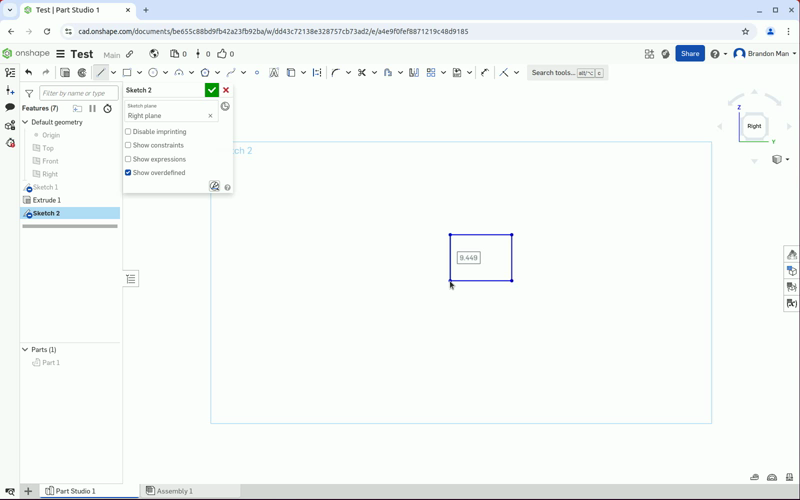
mouse_move(477, 270)
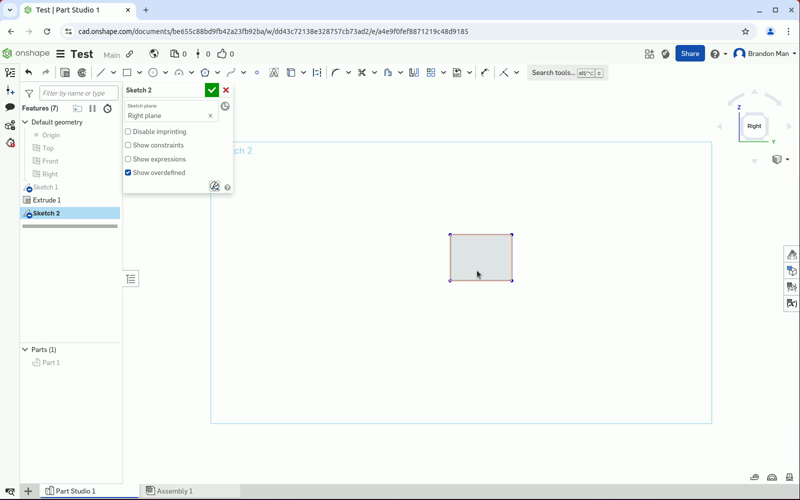
click(477, 270)
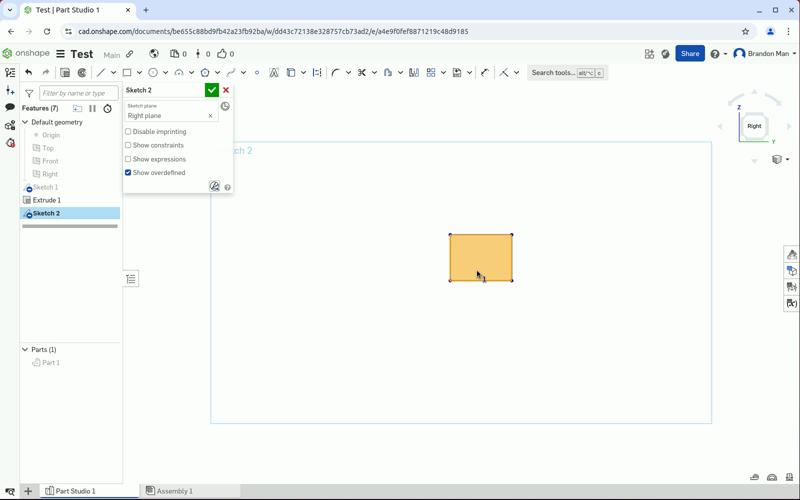
mouse_move(73, 352)
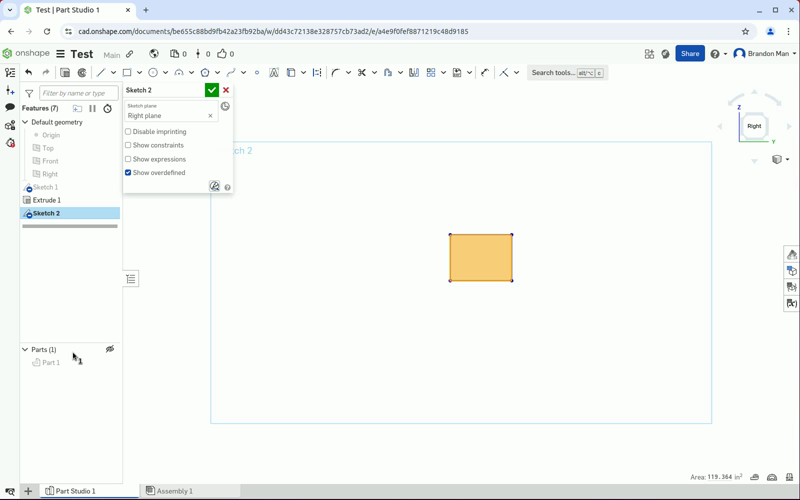
key(shift+y)
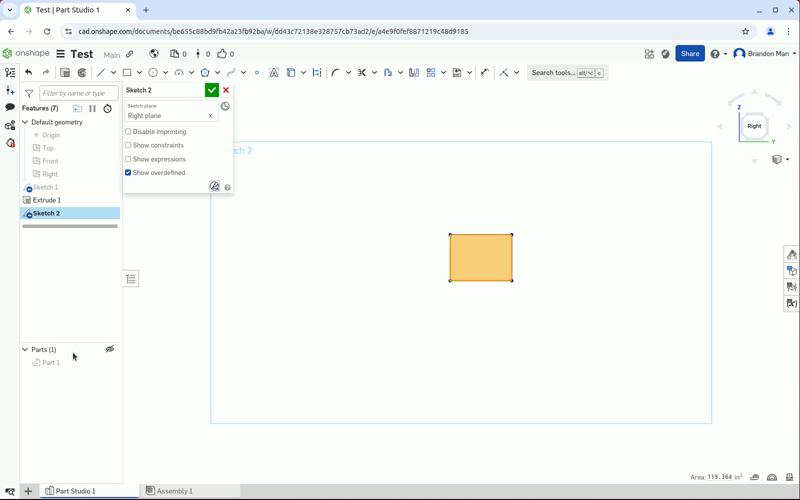
key(shift+e)
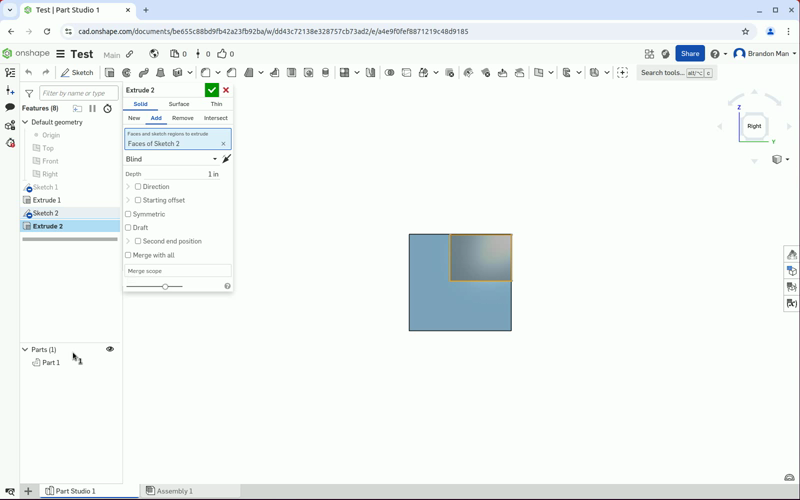
mouse_move(143, 106)
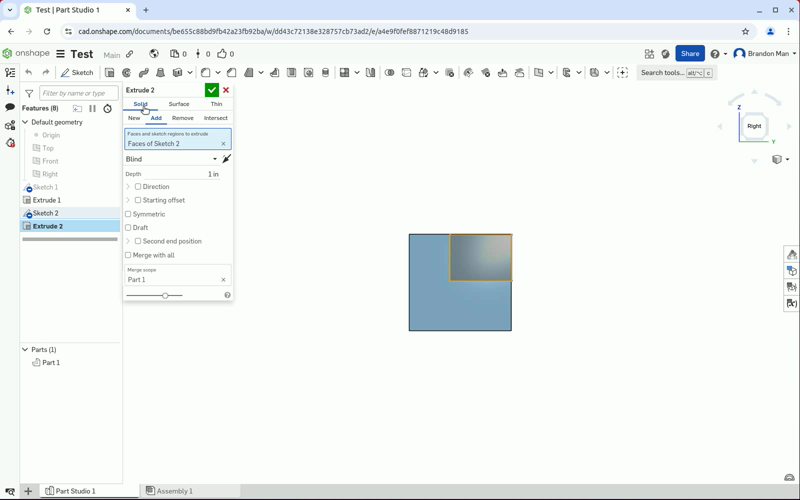
click(143, 106)
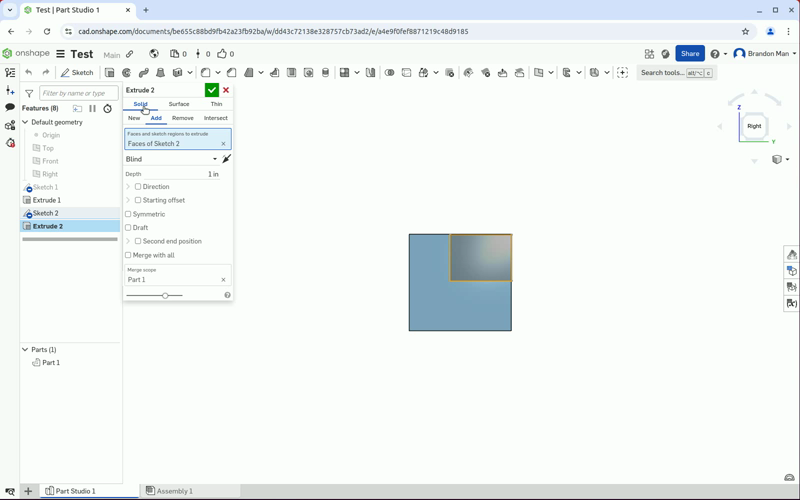
mouse_move(137, 120)
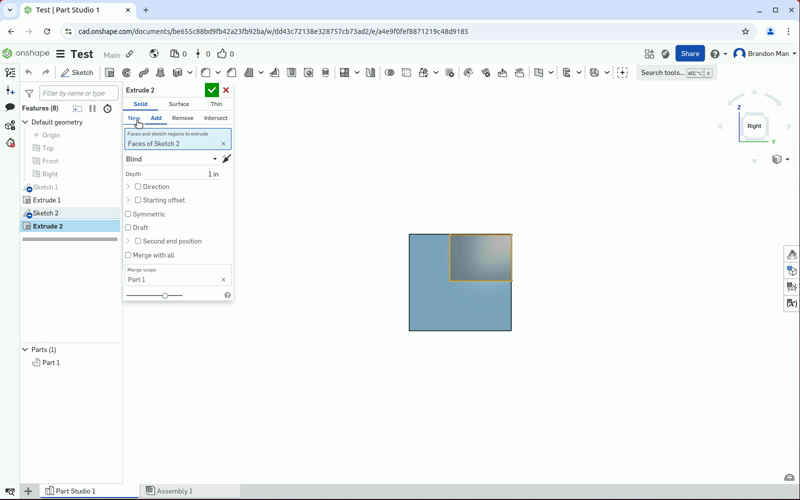
click(137, 120)
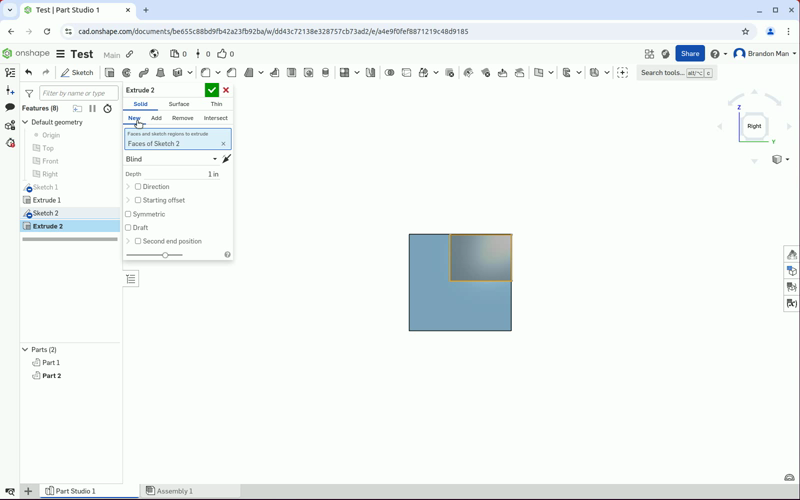
key(tab, 4)
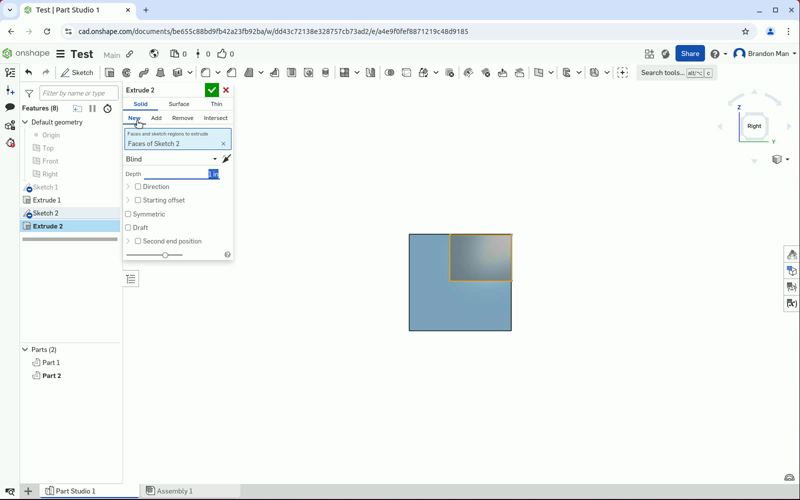
text(12.517)
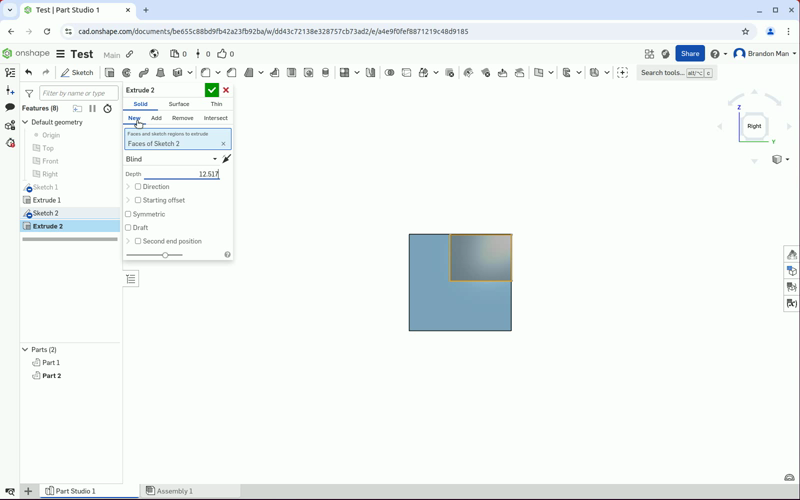
key(enter)
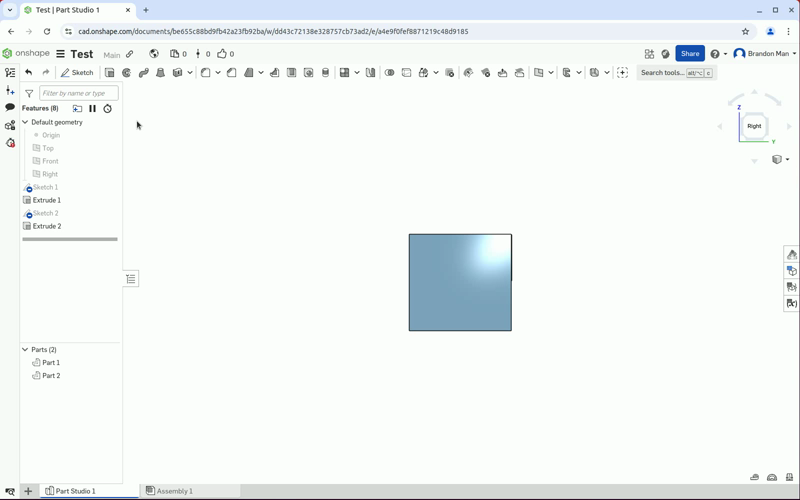
key(shift+h)
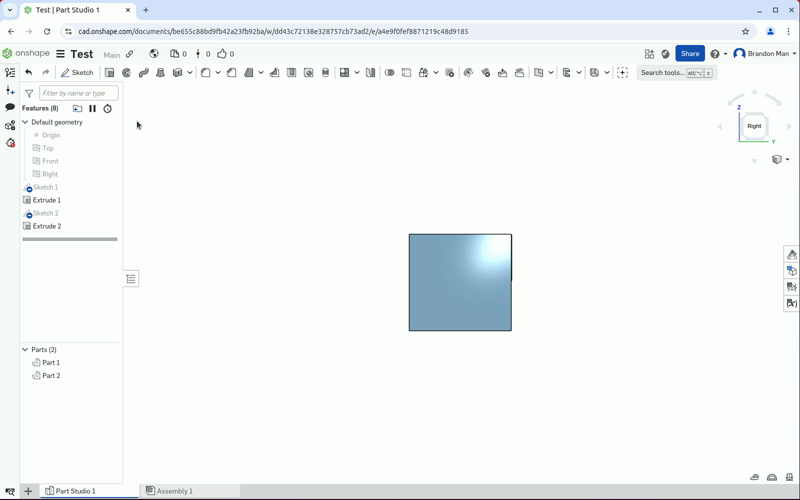
key(shift+h)
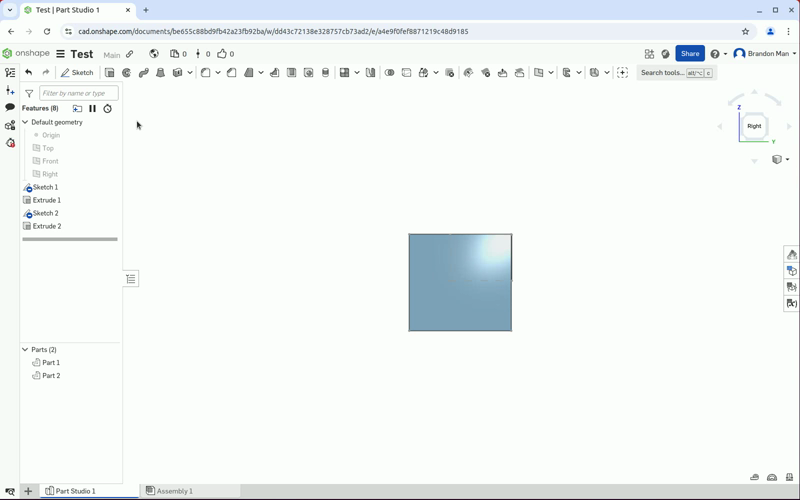
key(shift+7)
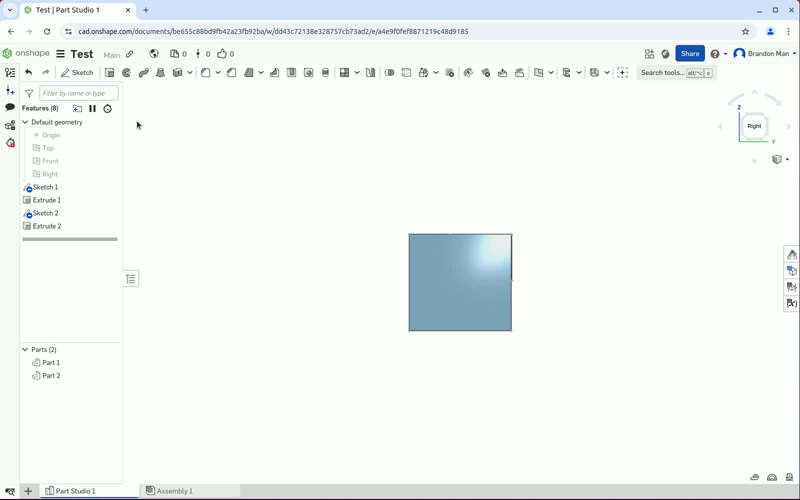
key(right, 2)
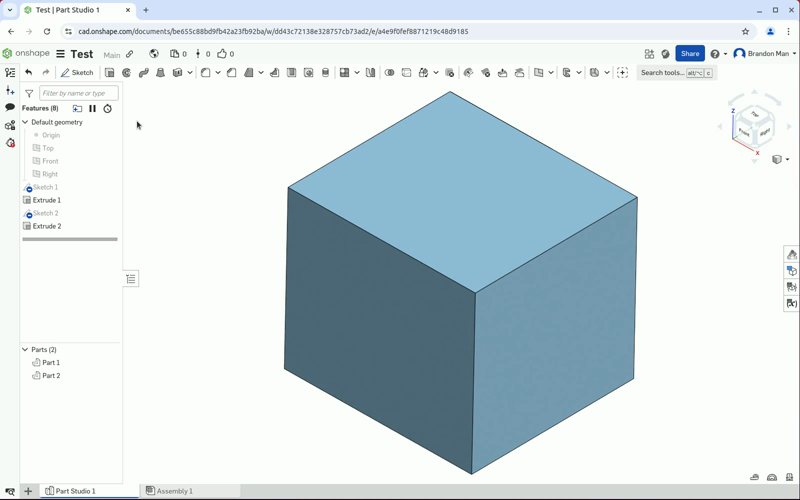
key(down, 2)
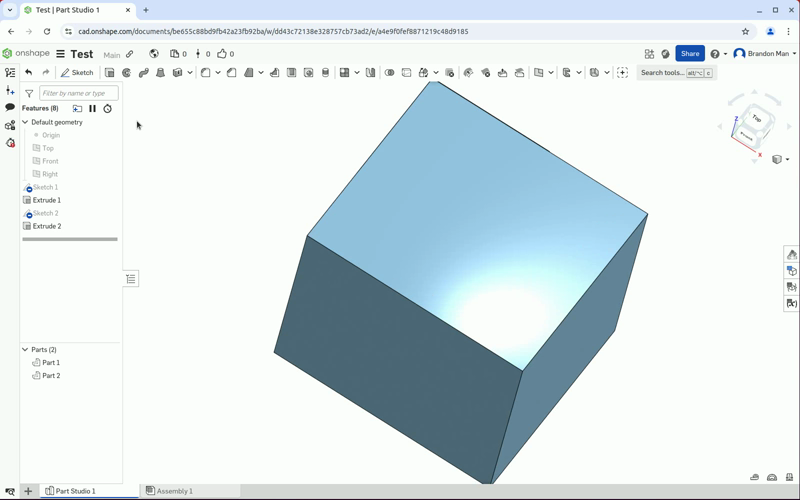
key(up, 2)
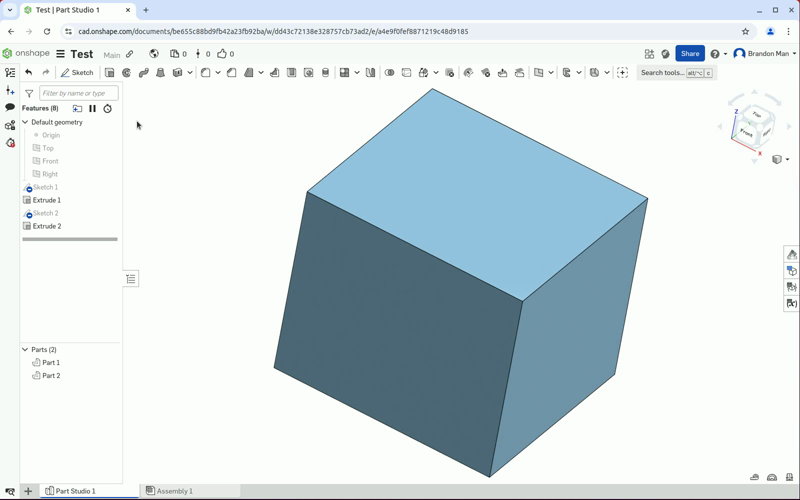
key(left, 2)
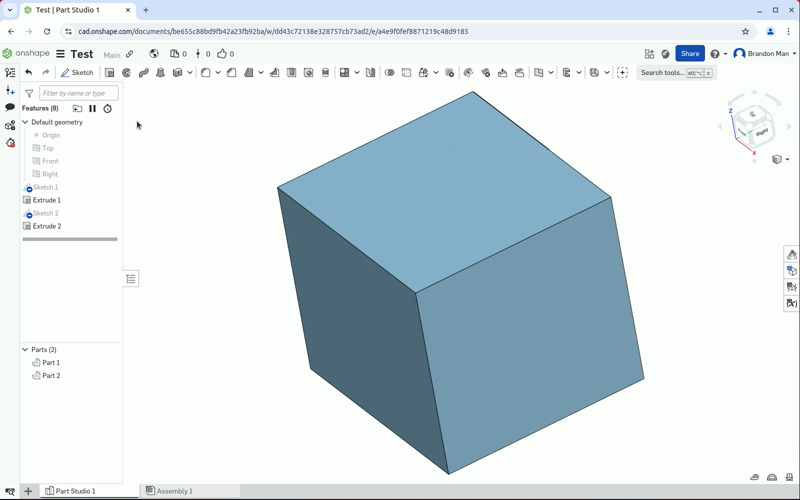
mouse_move(73, 189)
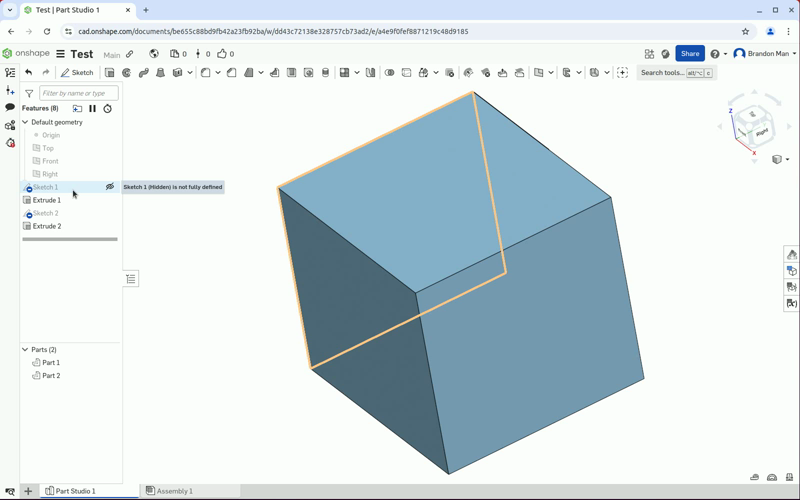
click(73, 189)